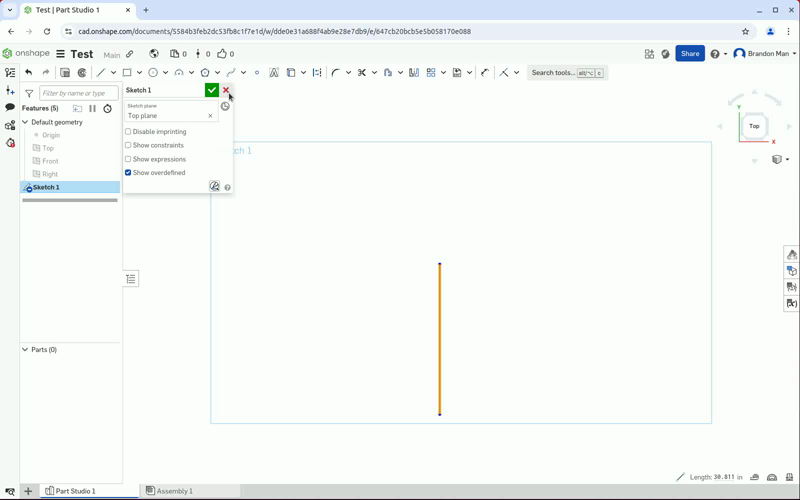
key(shift+h)
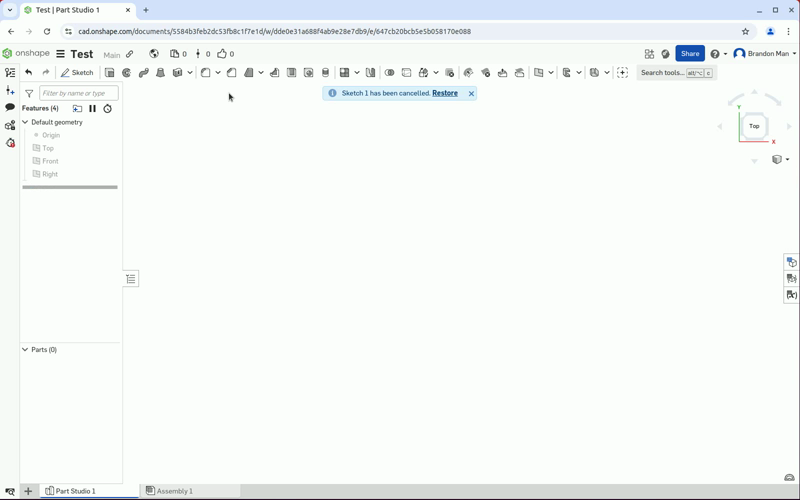
mouse_move(73, 352)
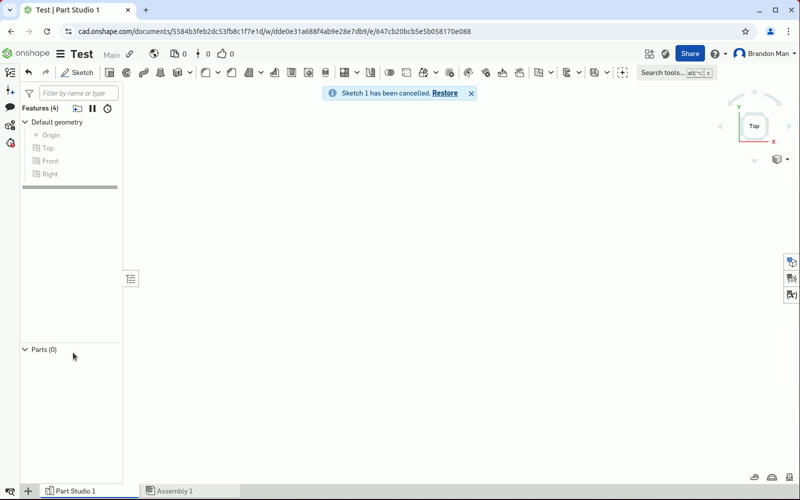
key(y)
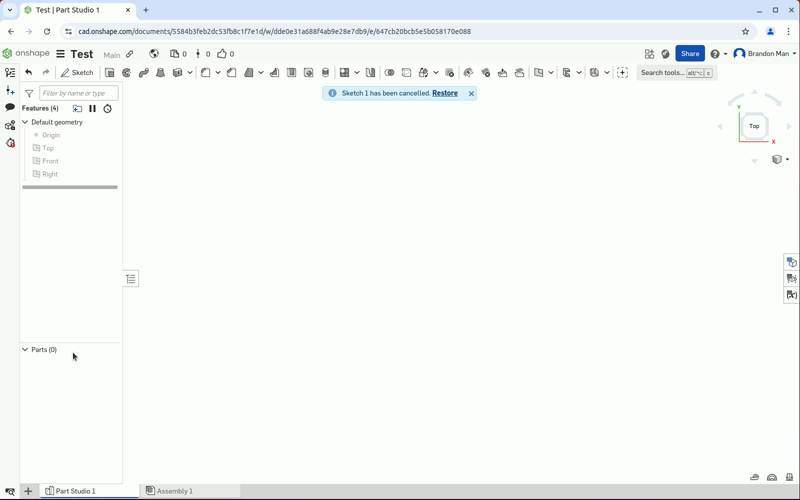
key(shift+p)
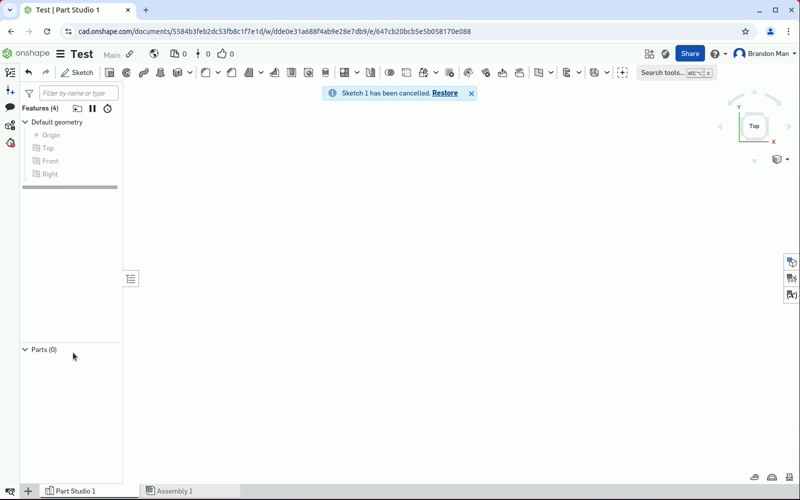
key(space)
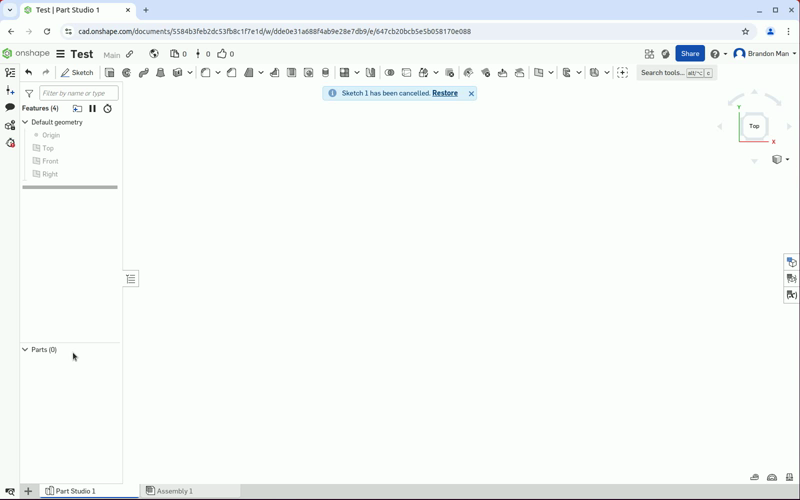
key_down(shift)
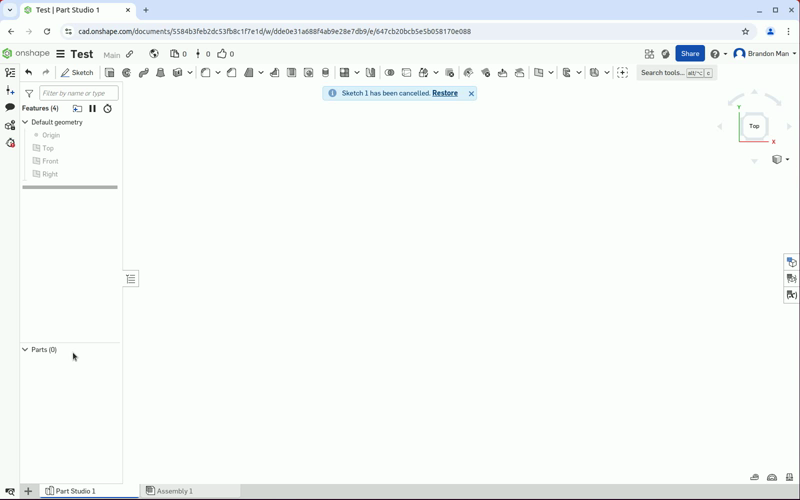
key(up)
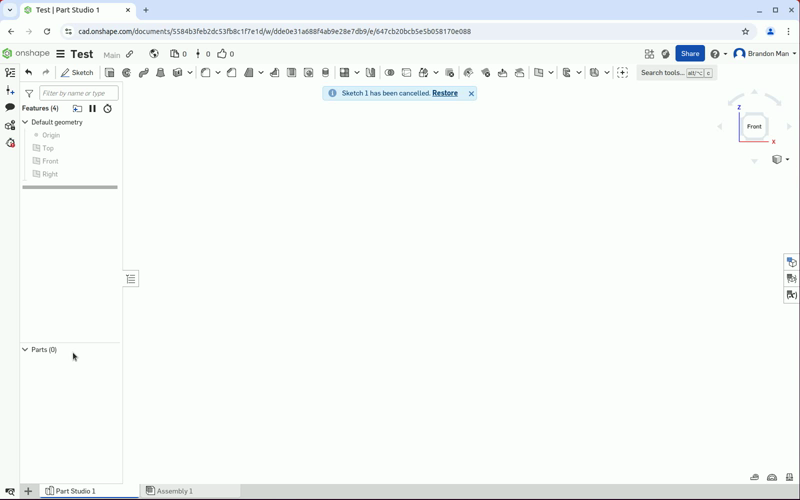
key_up(shift)
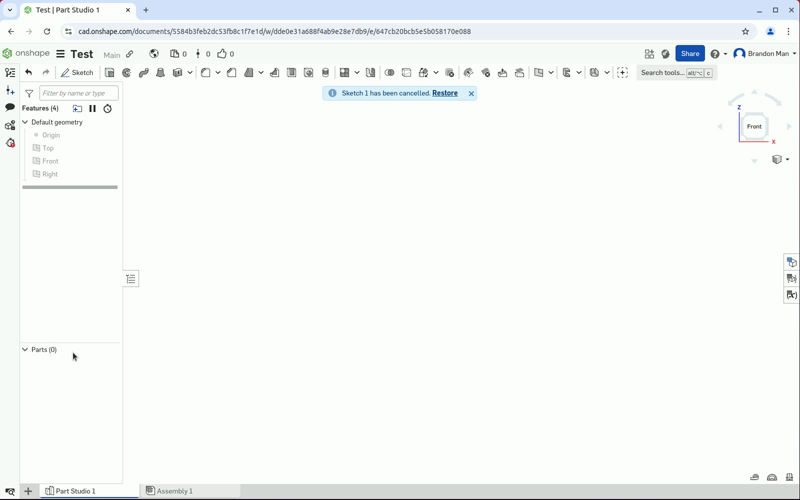
mouse_move(73, 352)
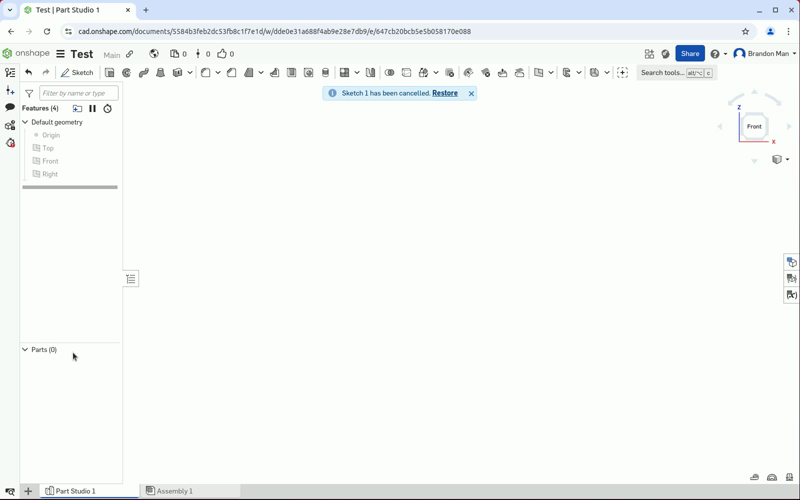
key(shift+y)
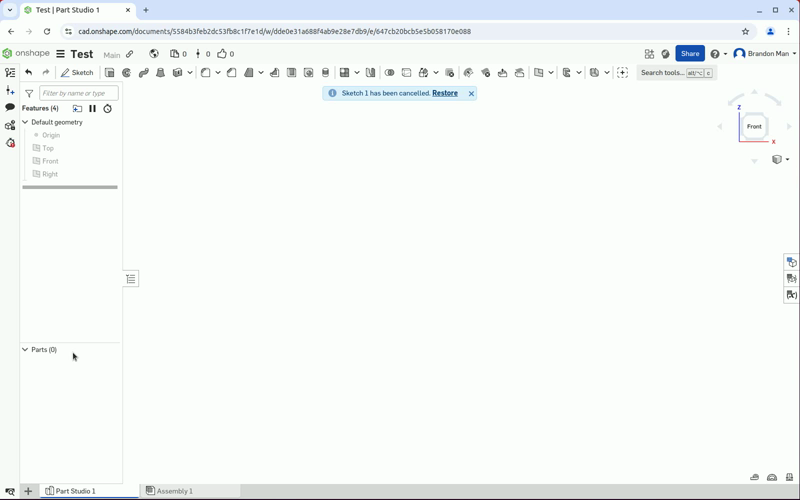
key(shift+s)
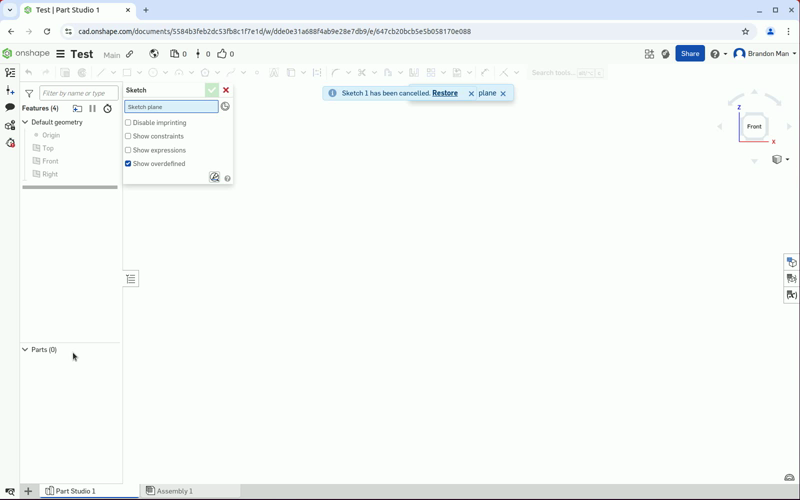
mouse_move(73, 163)
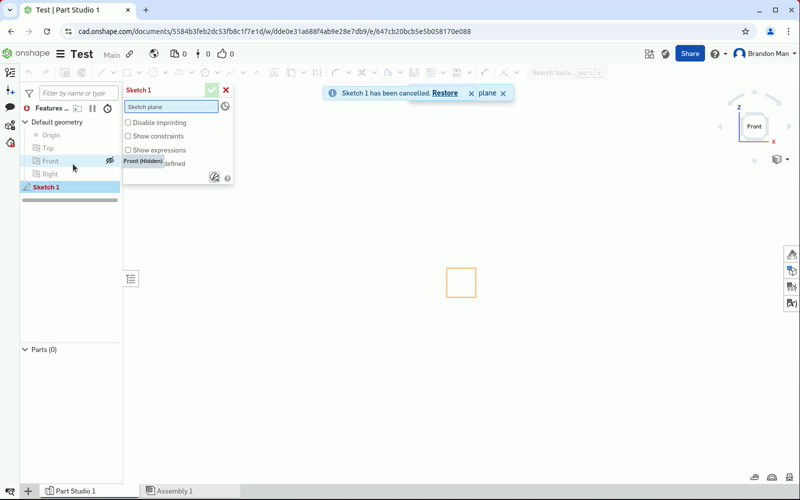
click(73, 163)
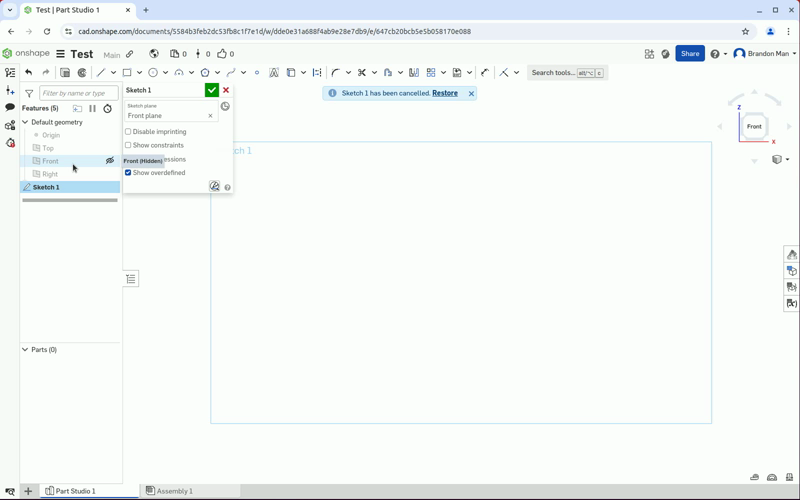
mouse_move(73, 352)
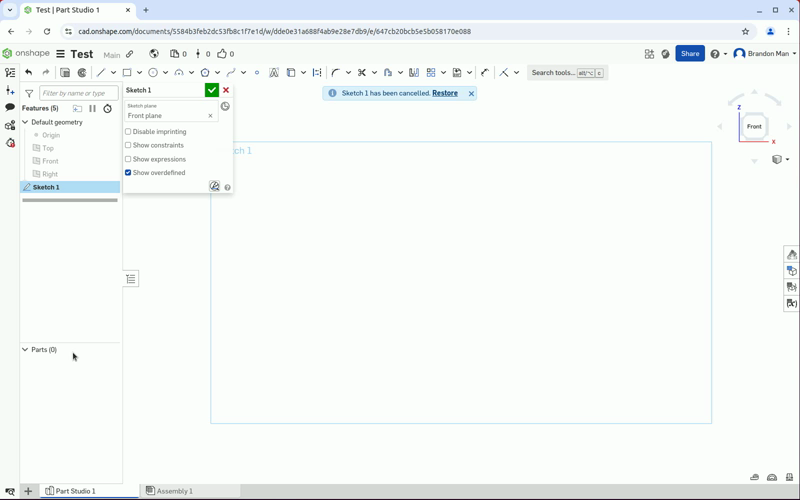
key(y)
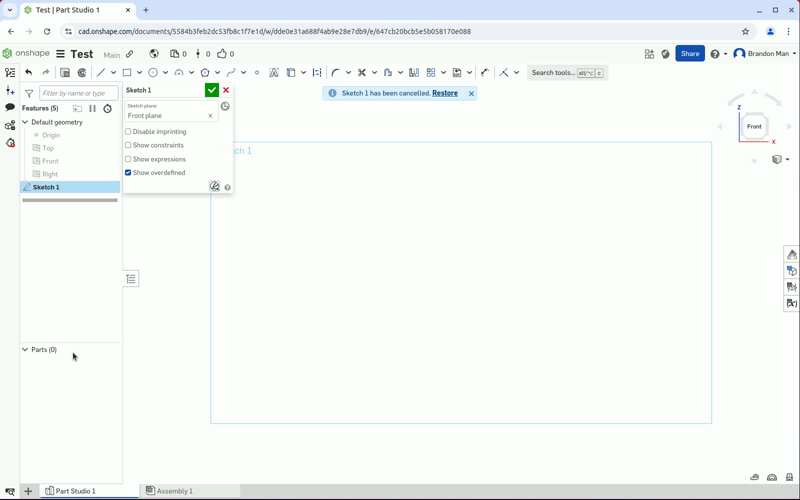
key(l)
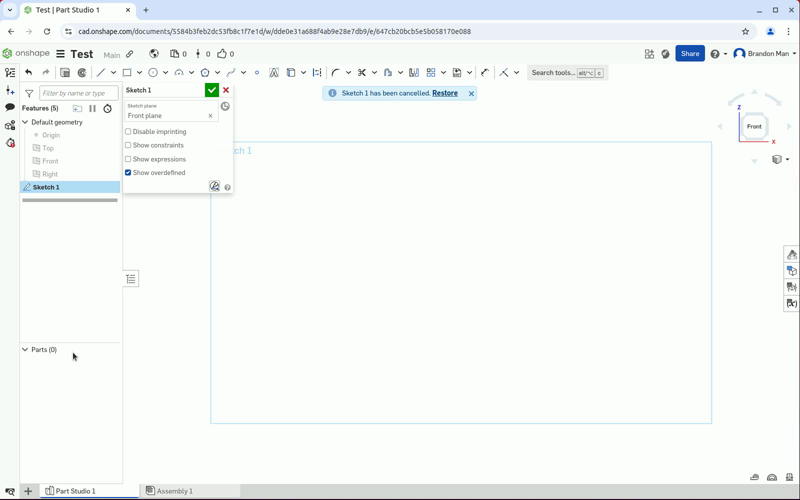
key_down(shift)
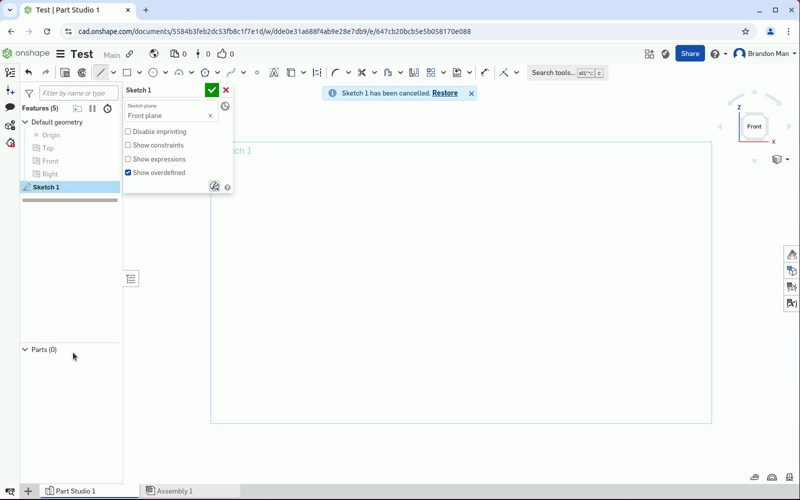
mouse_move(422, 318)
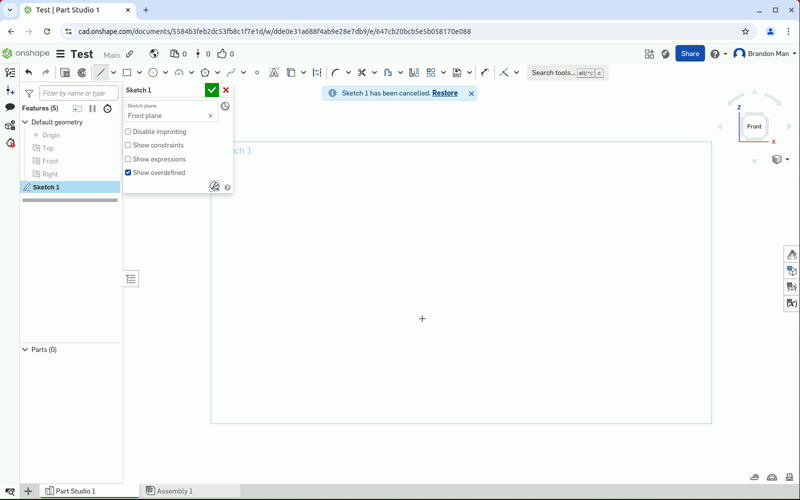
click(422, 318)
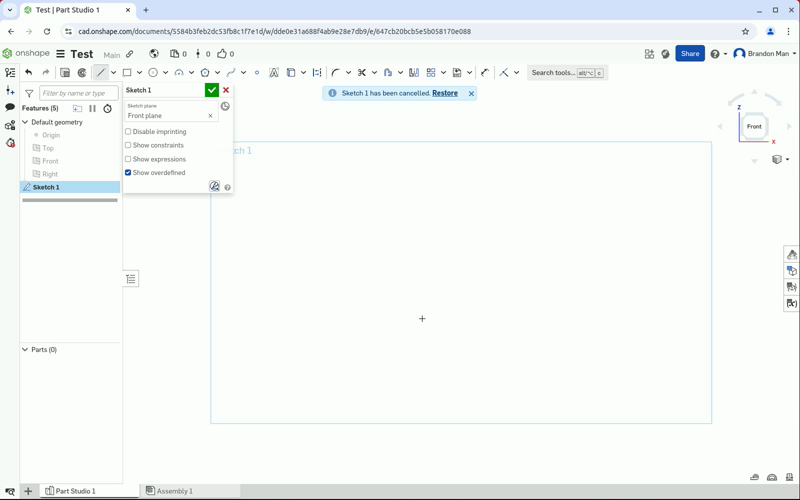
key_up(shift)
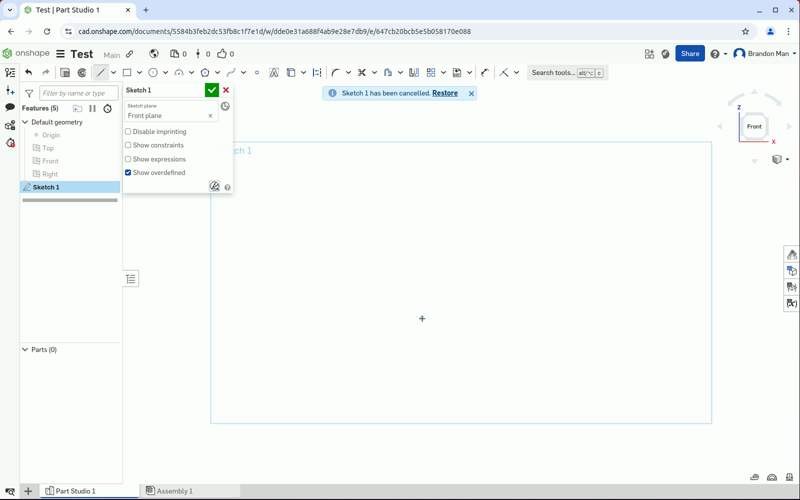
key_down(shift)
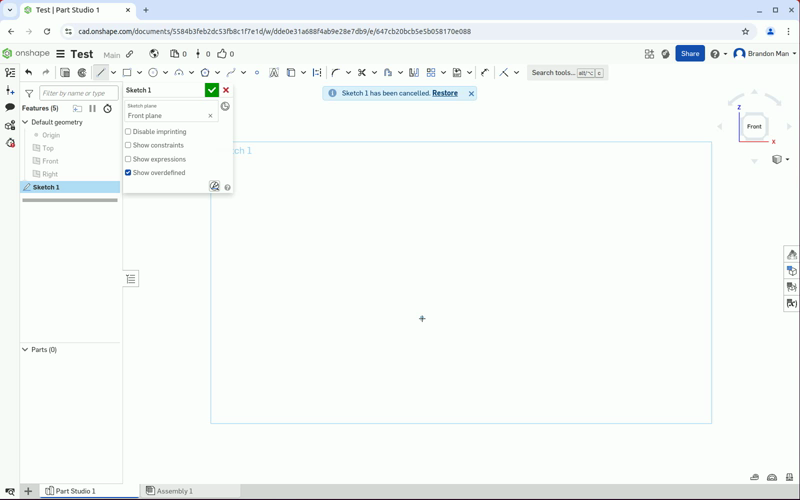
mouse_move(499, 318)
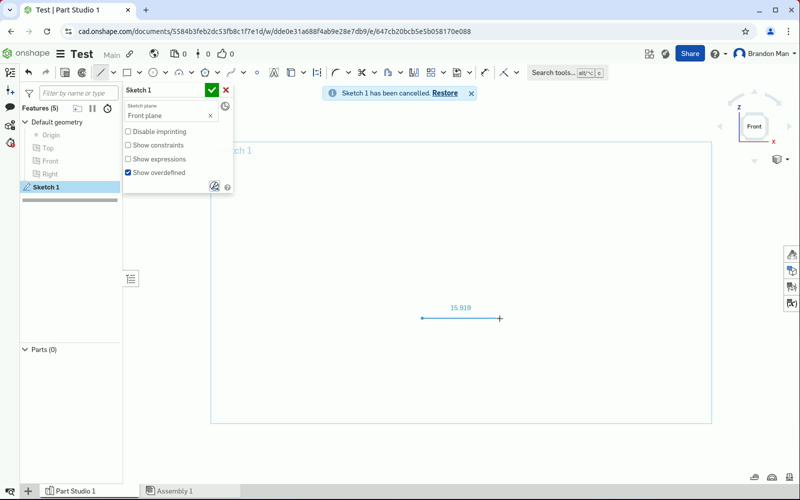
click(499, 318)
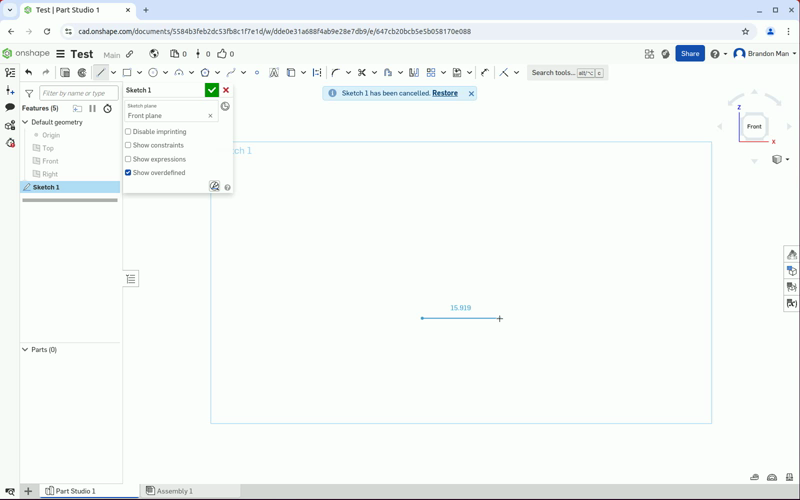
key_up(shift)
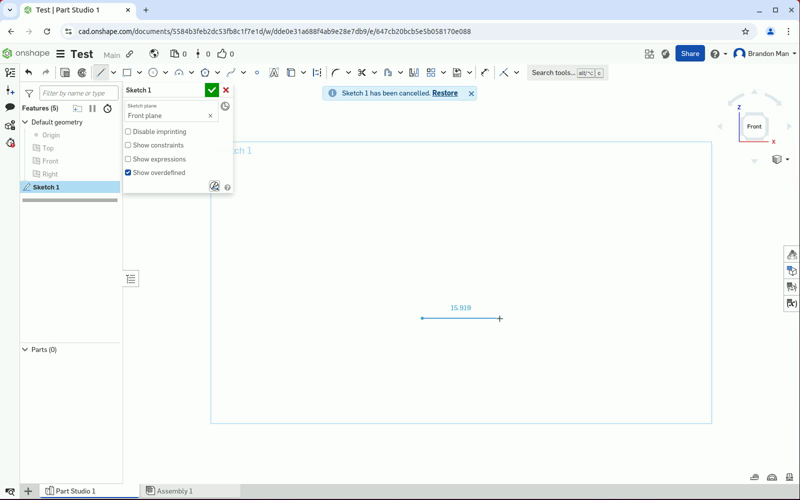
key_down(shift)
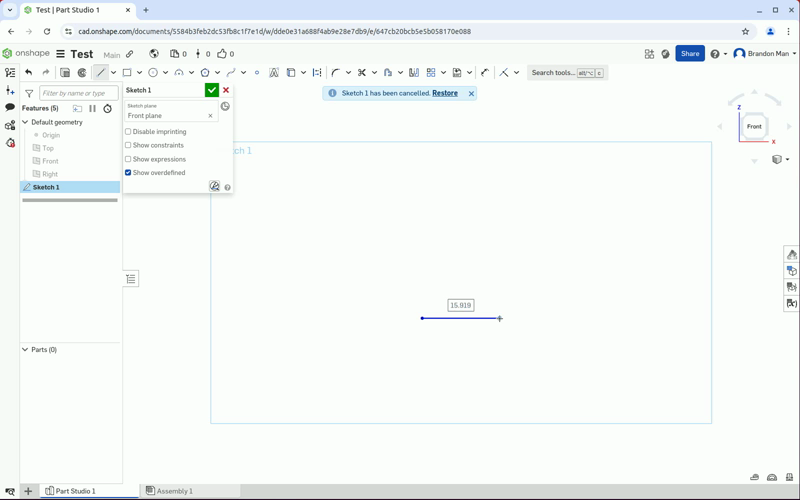
mouse_move(499, 246)
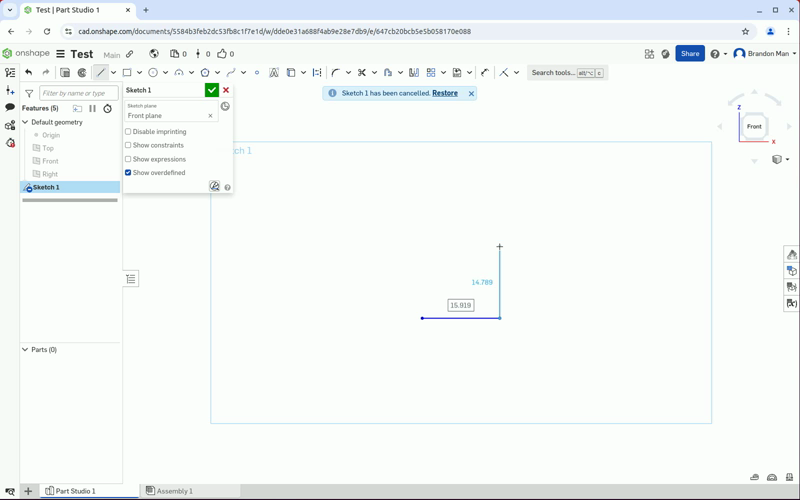
click(499, 246)
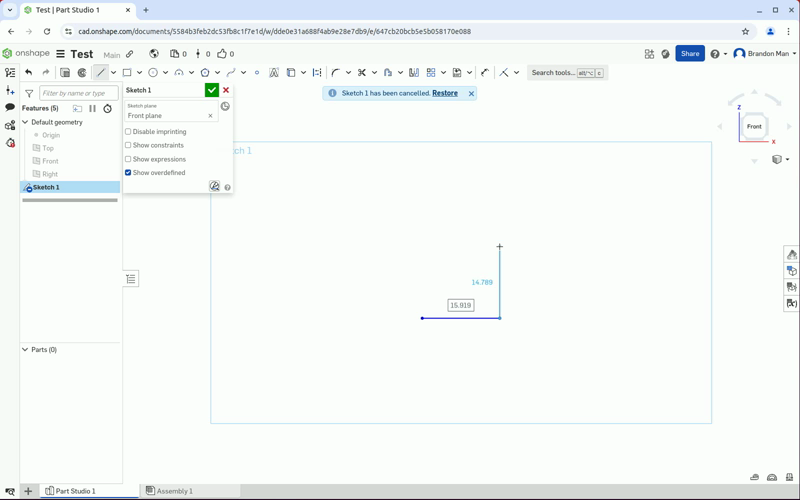
key_up(shift)
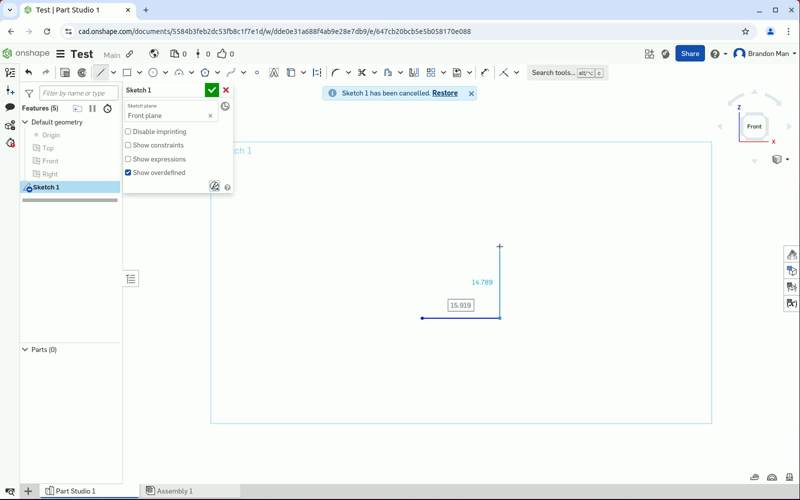
key_down(shift)
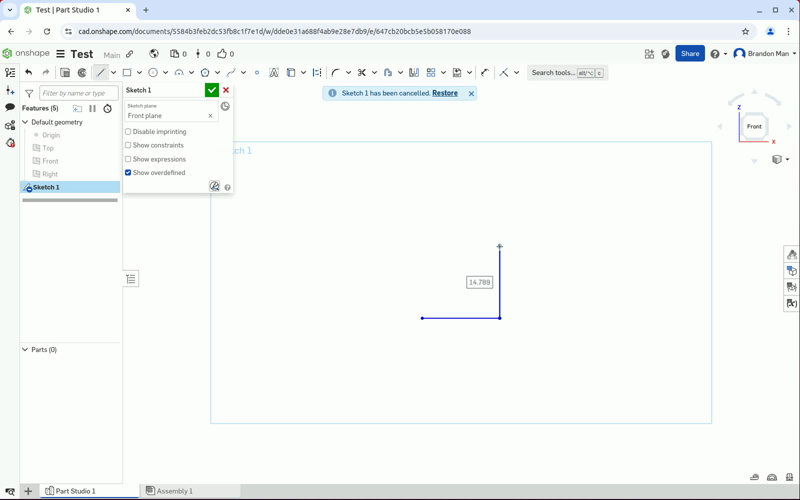
mouse_move(422, 246)
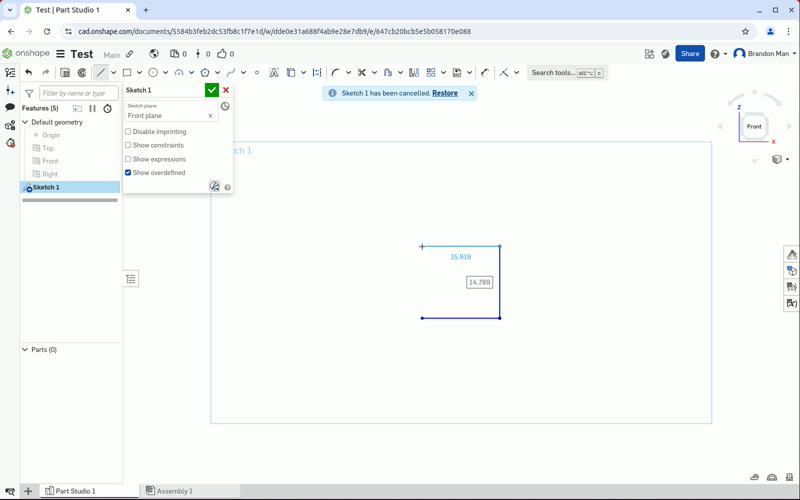
click(422, 246)
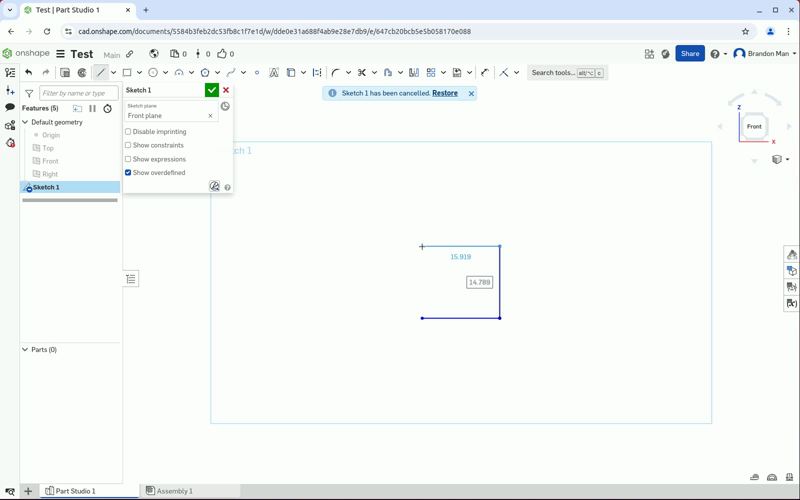
key_up(shift)
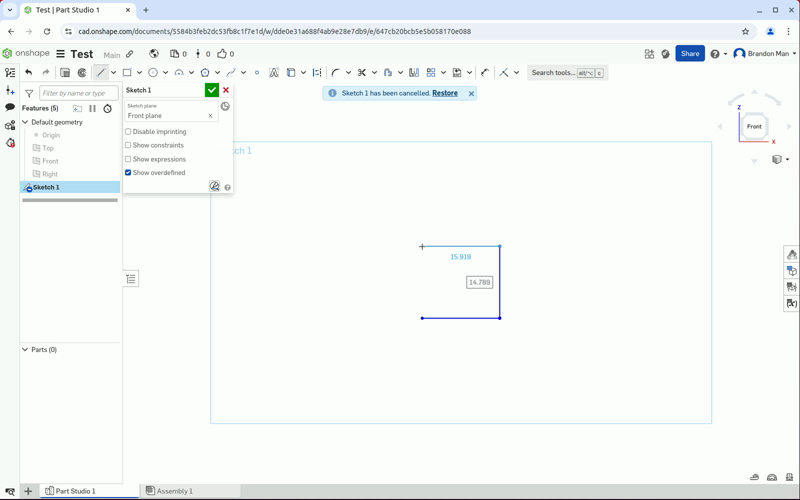
key_down(shift)
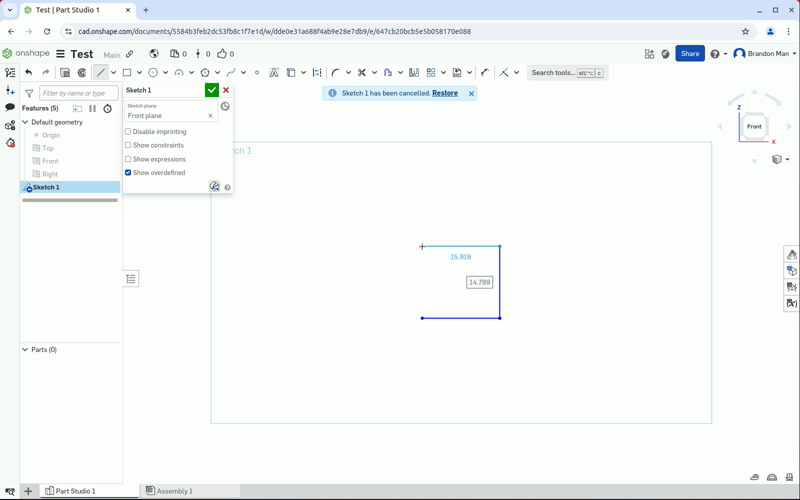
mouse_move(422, 318)
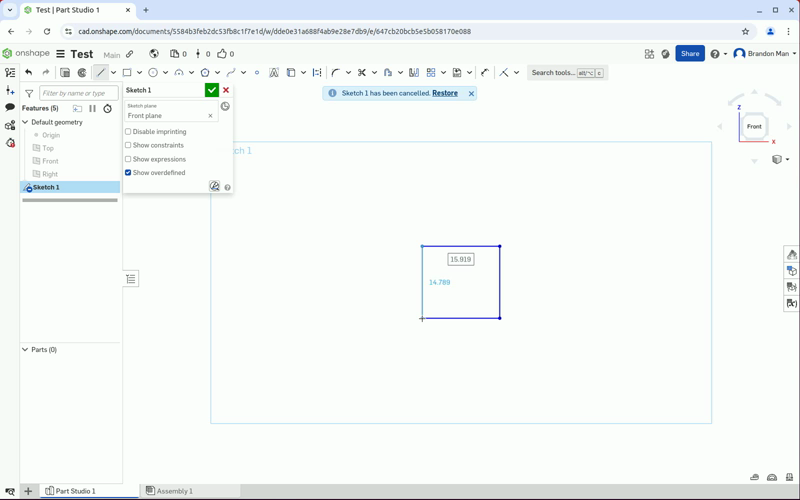
key_up(shift)
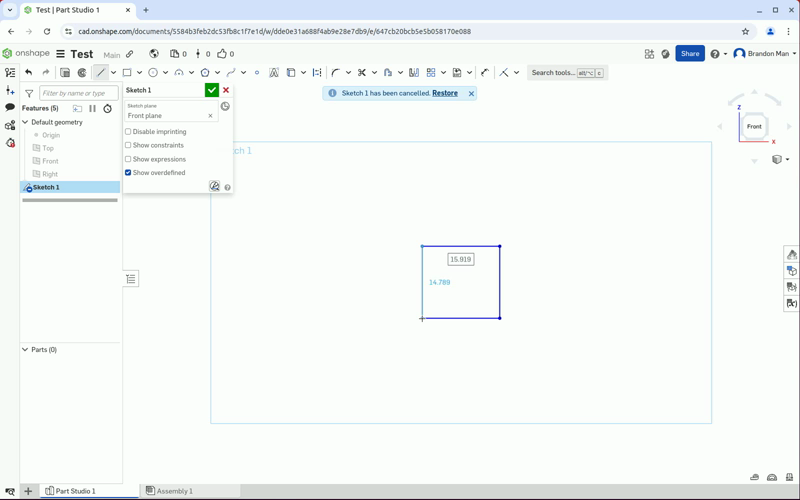
click(422, 318)
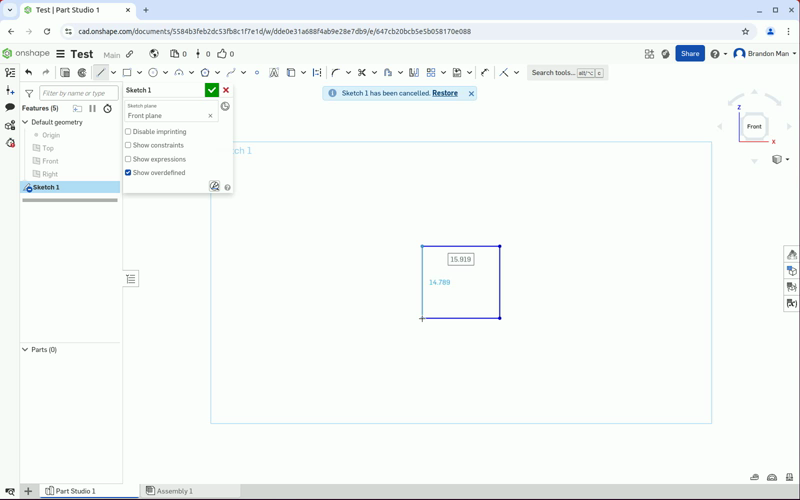
key(esc)
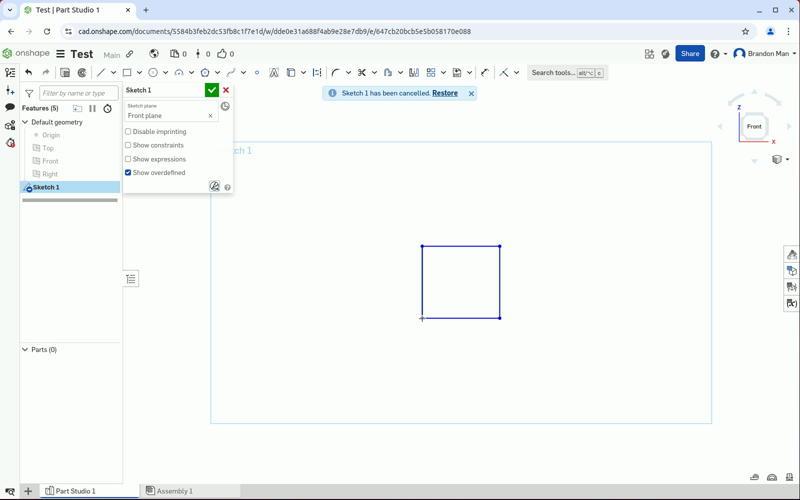
key(l)
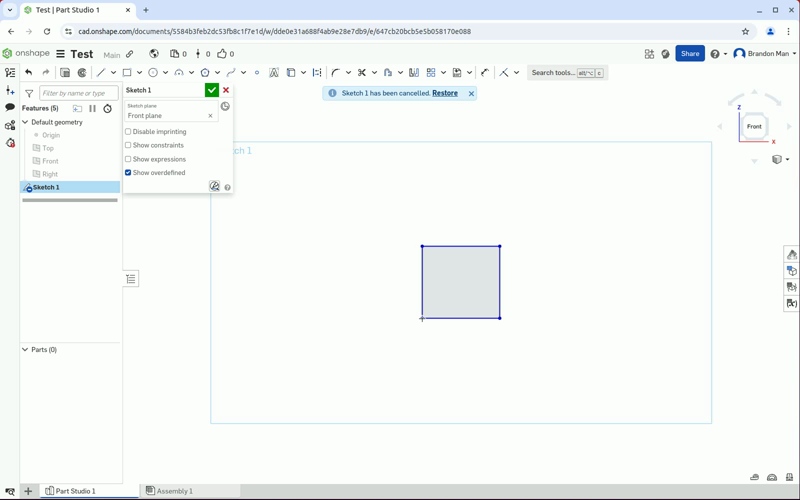
key_down(shift)
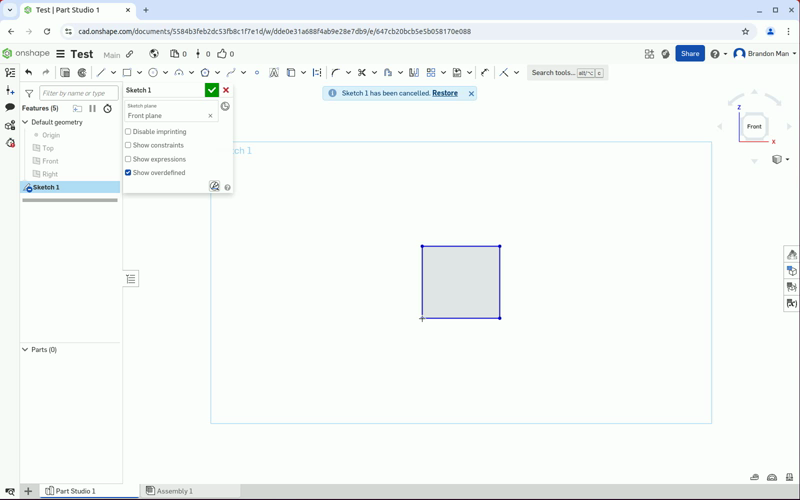
mouse_move(440, 303)
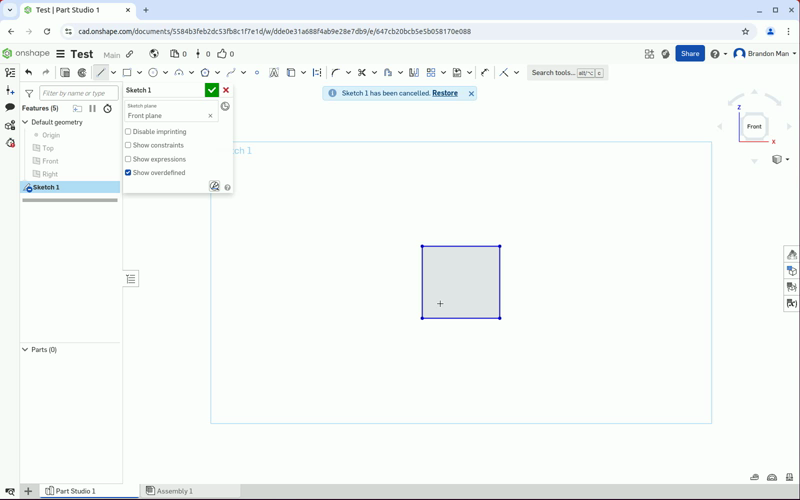
click(440, 303)
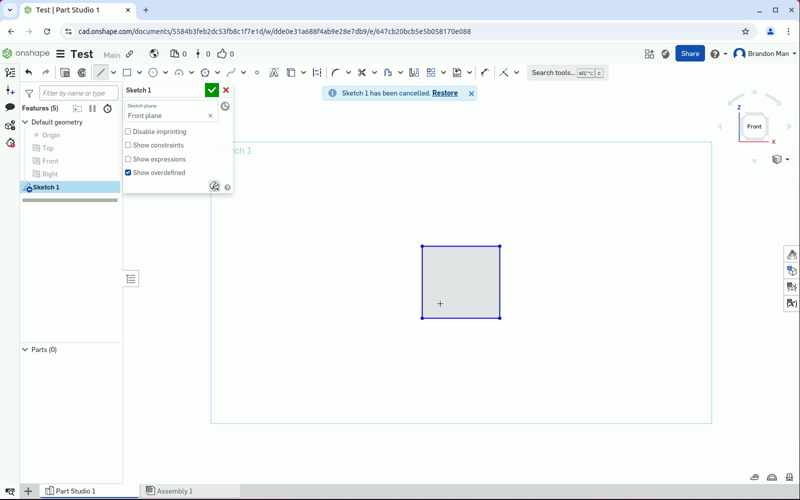
key_up(shift)
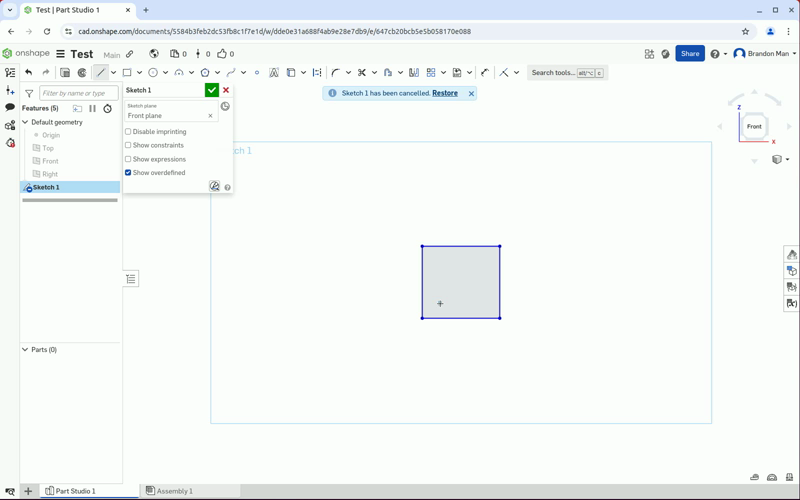
key_down(shift)
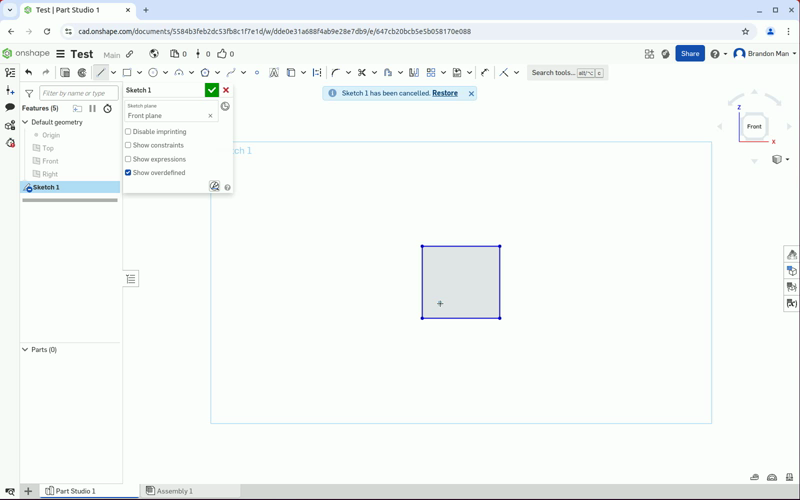
mouse_move(470, 303)
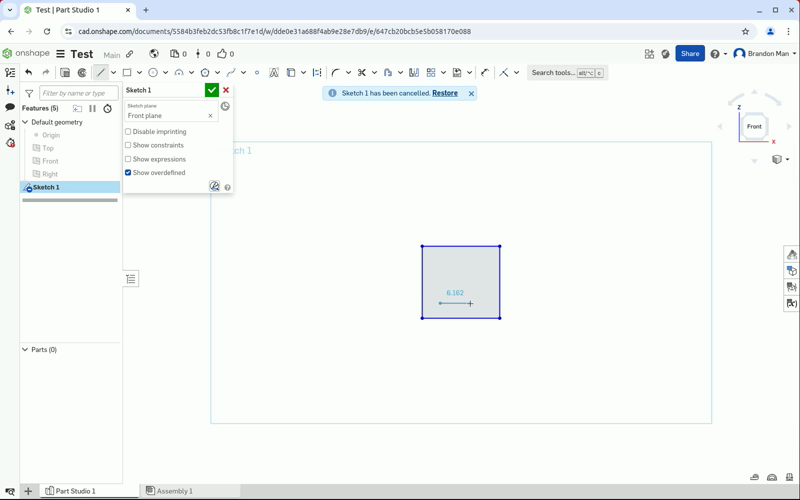
mouse_move(481, 303)
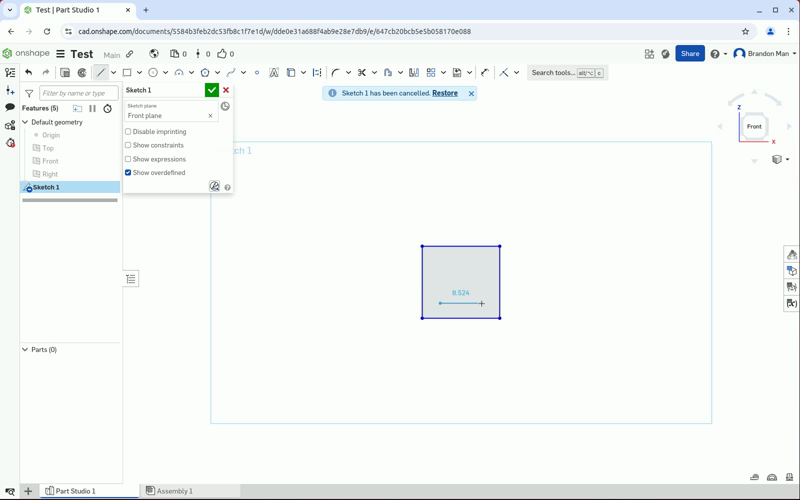
click(481, 303)
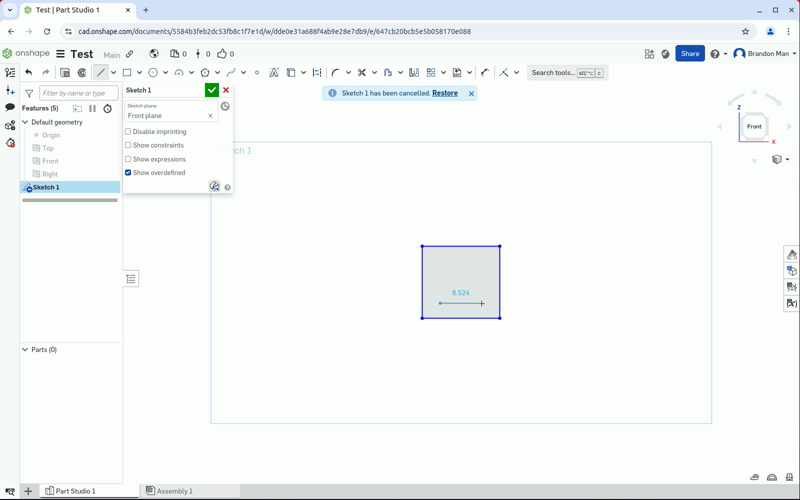
key_up(shift)
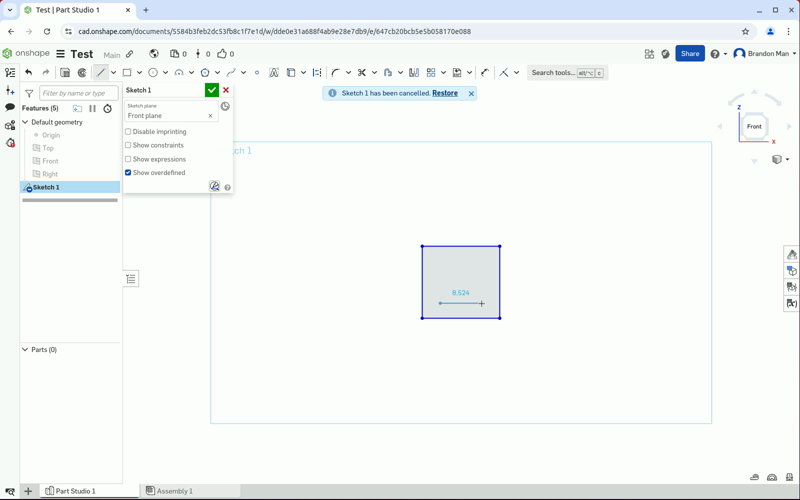
key_down(shift)
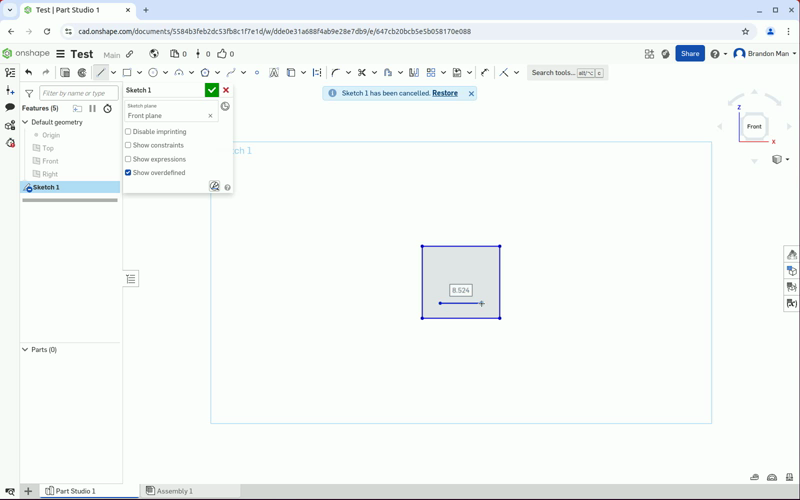
mouse_move(511, 303)
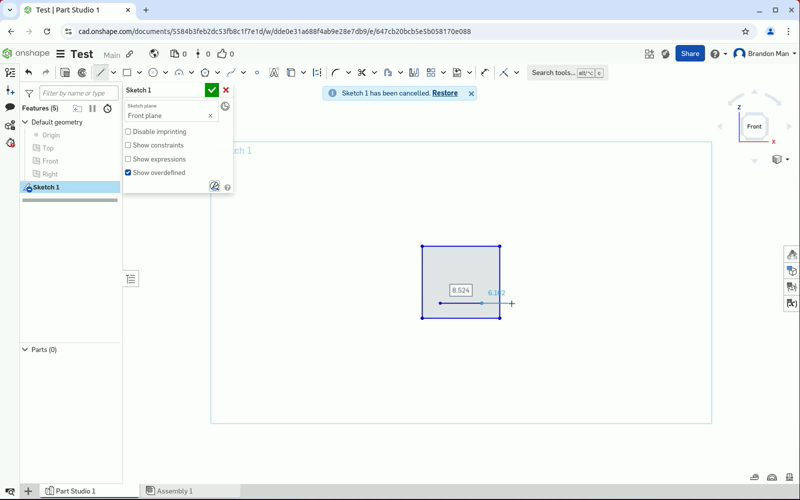
mouse_move(481, 261)
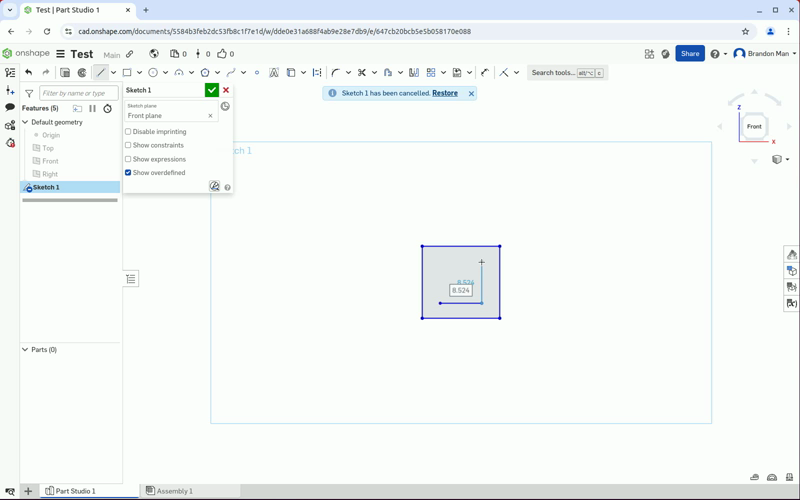
click(481, 261)
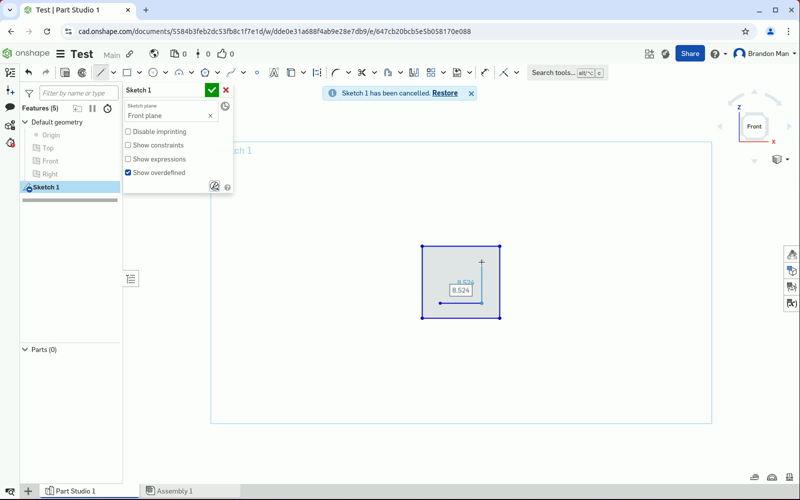
key_up(shift)
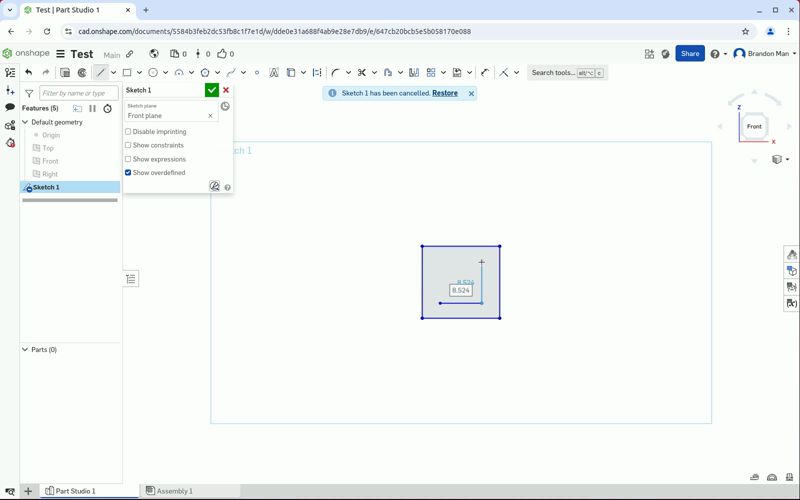
key_down(shift)
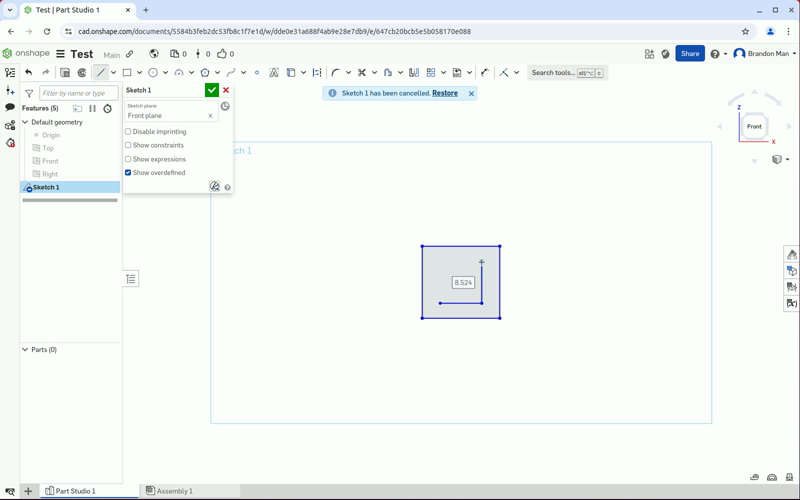
mouse_move(511, 261)
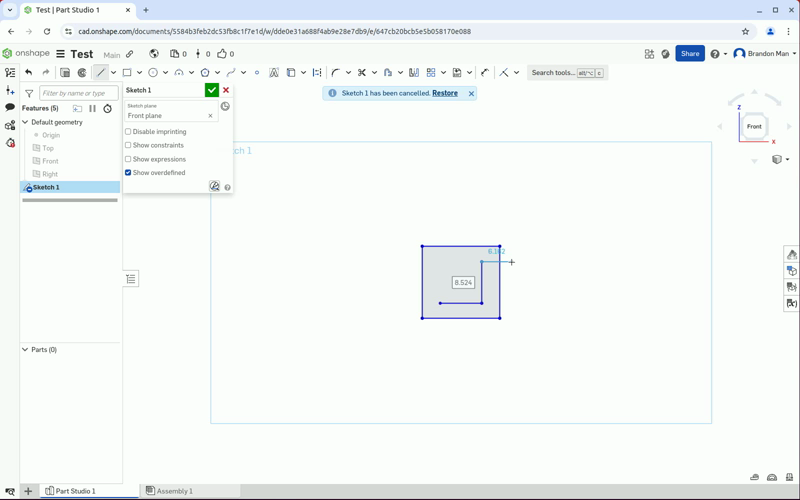
mouse_move(440, 261)
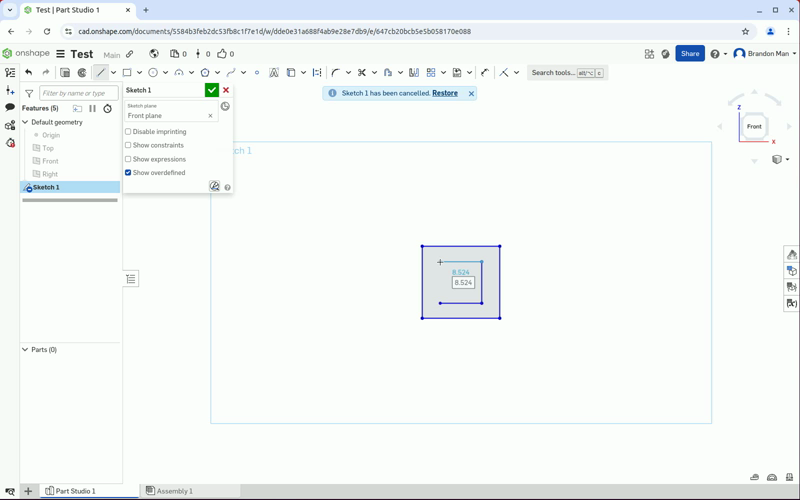
click(440, 261)
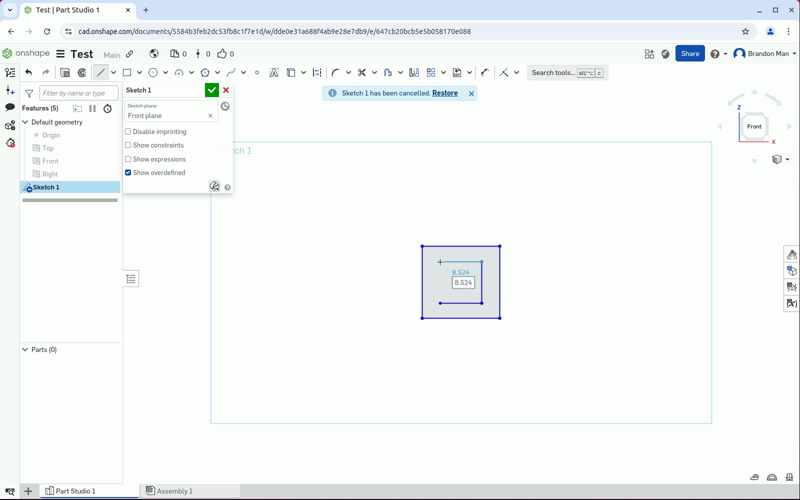
key_up(shift)
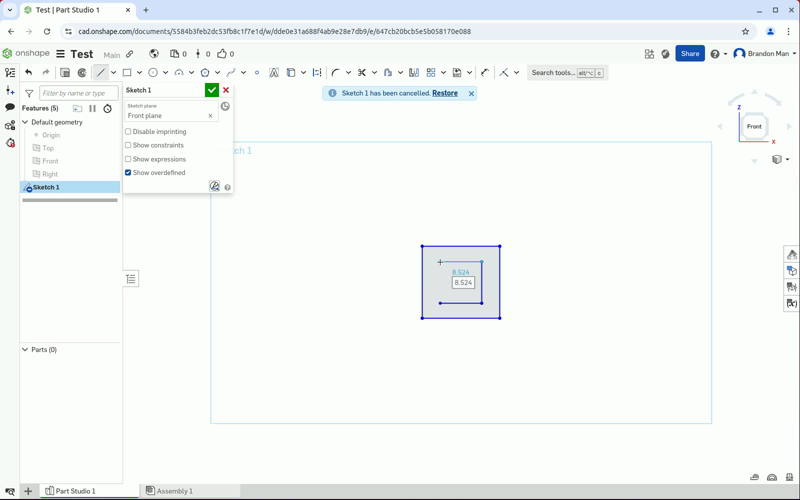
mouse_move(470, 261)
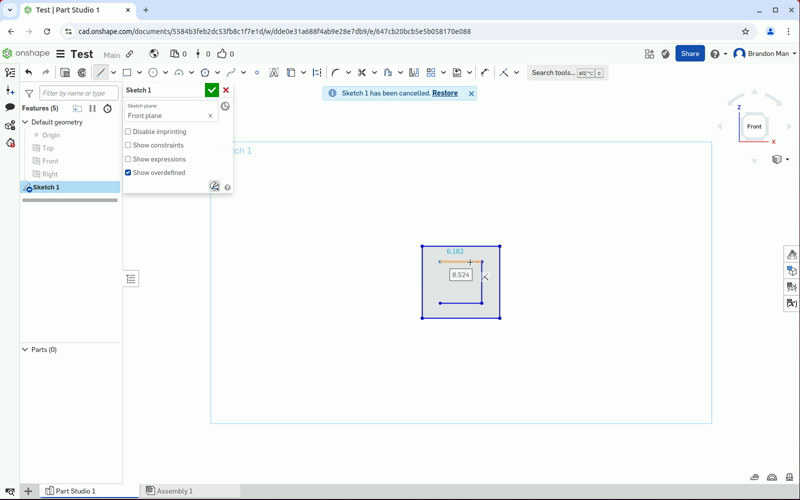
key_down(shift)
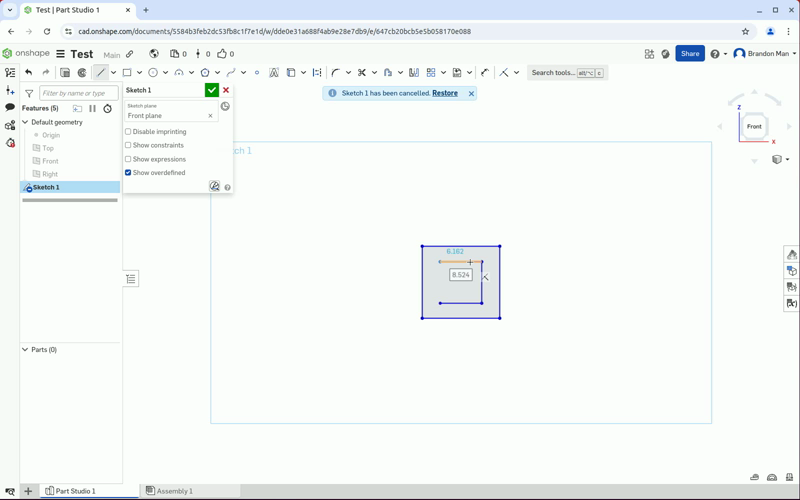
mouse_move(440, 303)
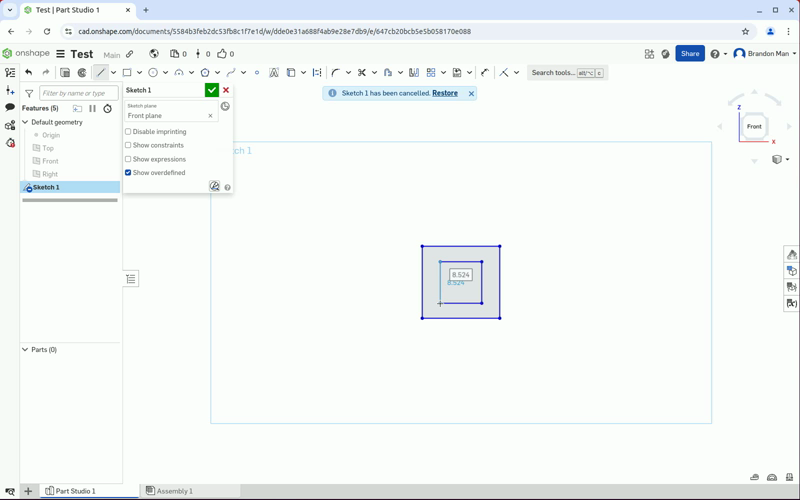
key_up(shift)
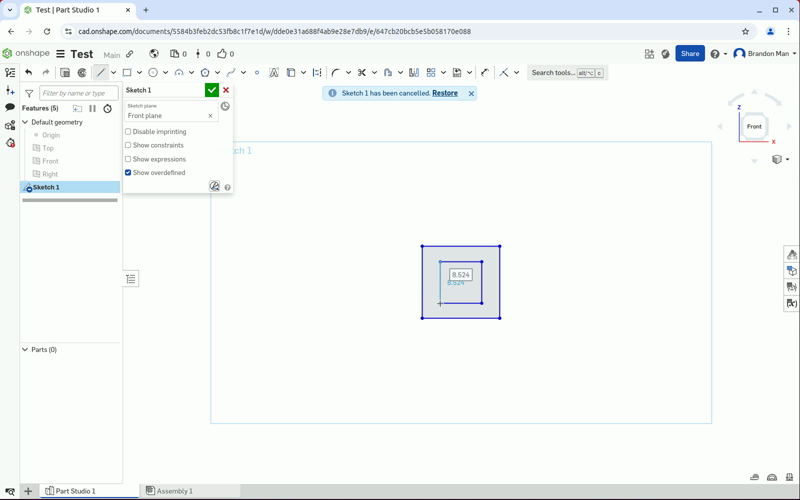
click(440, 303)
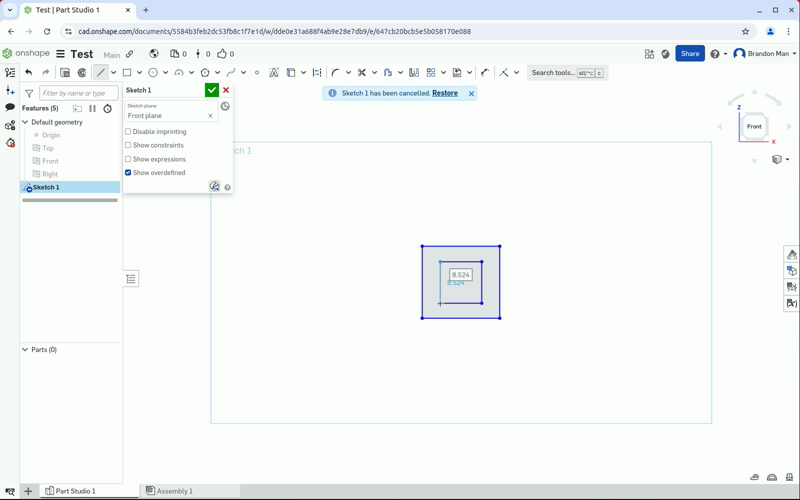
key(esc)
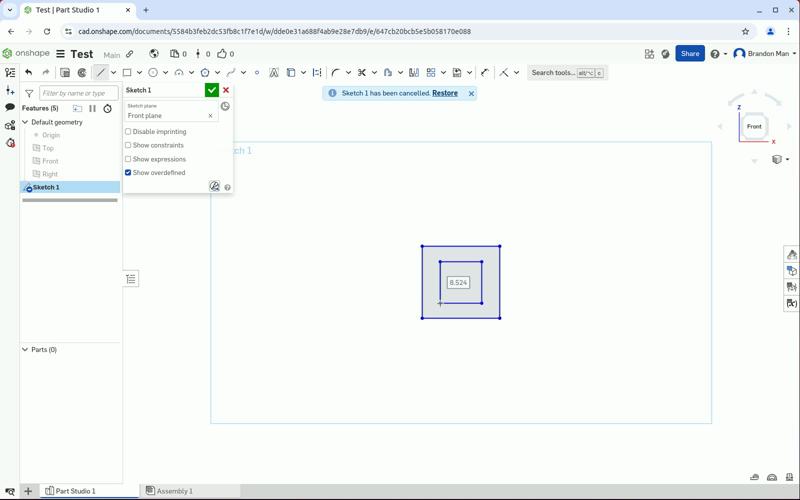
mouse_move(497, 286)
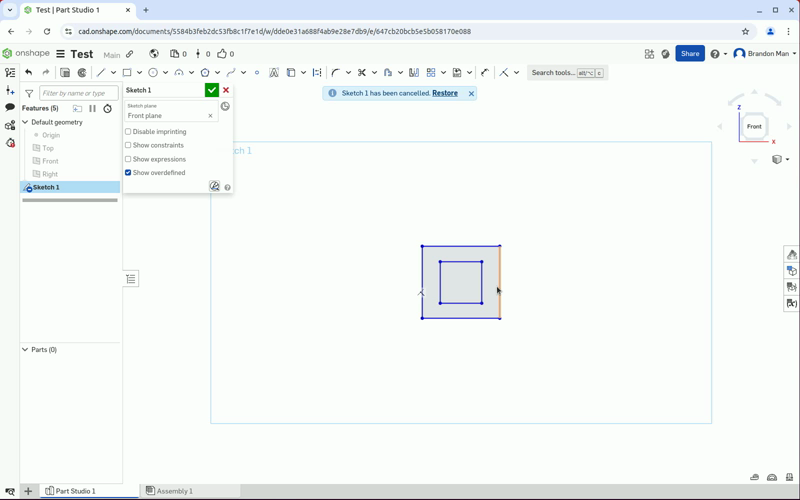
click(497, 286)
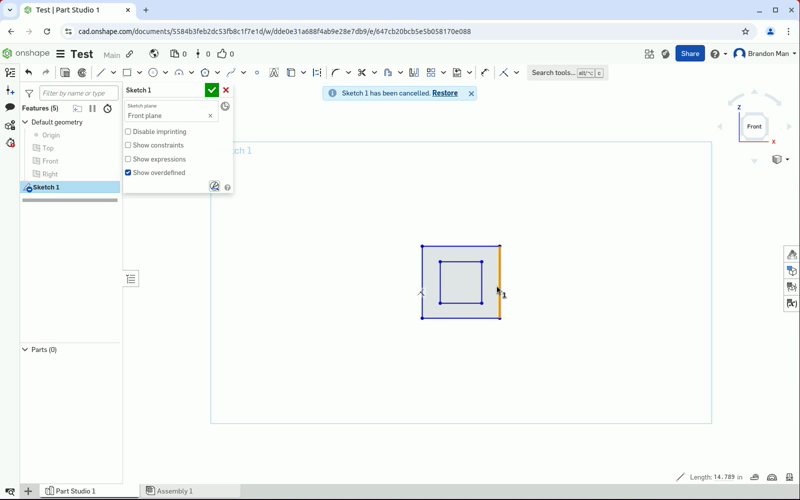
mouse_move(73, 352)
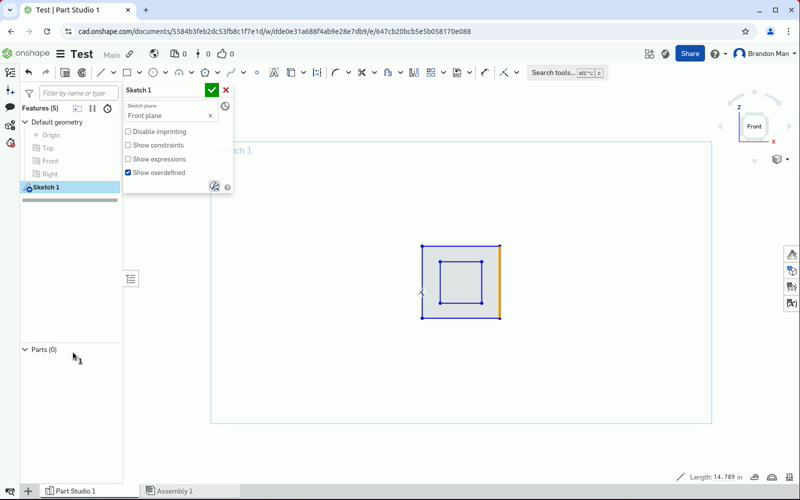
key(shift+y)
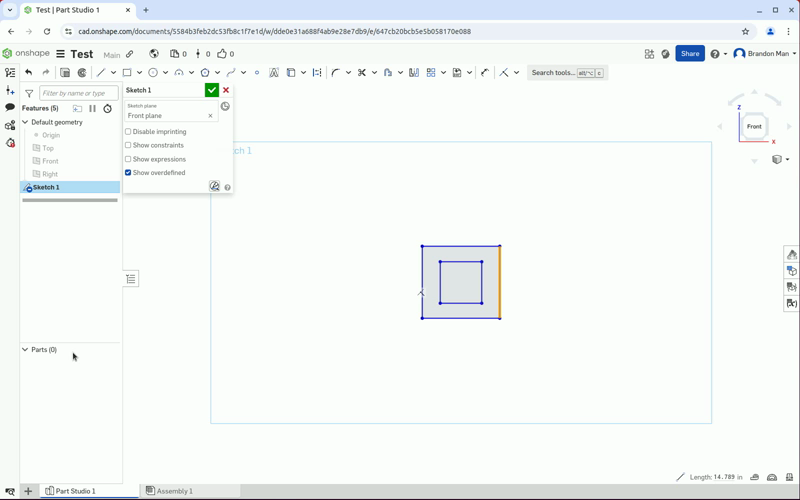
key(shift+e)
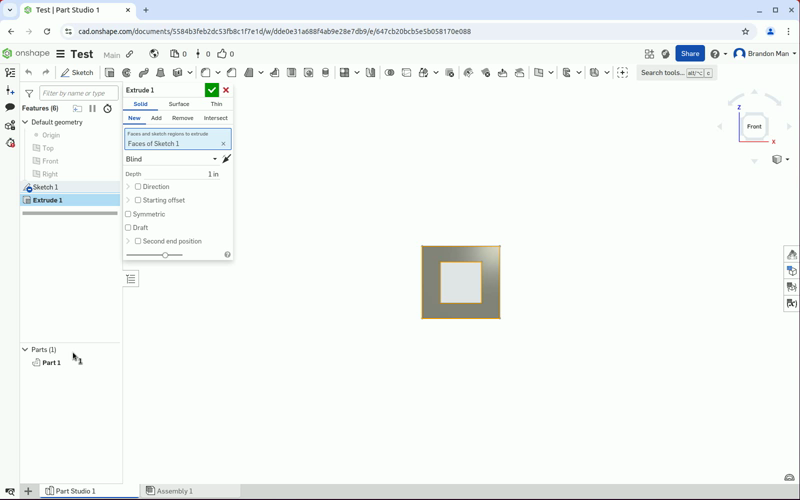
mouse_move(143, 106)
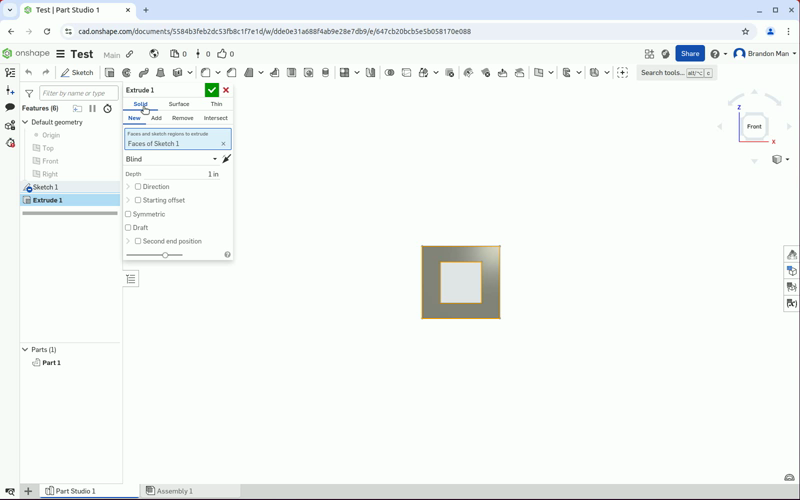
click(143, 106)
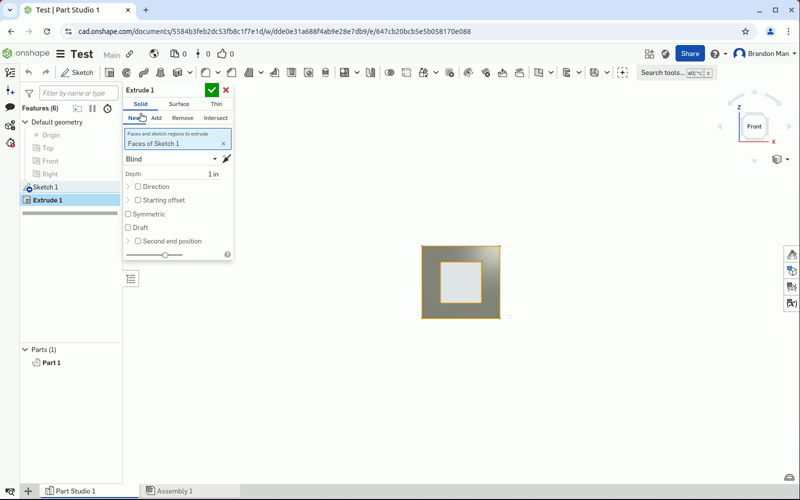
mouse_move(137, 120)
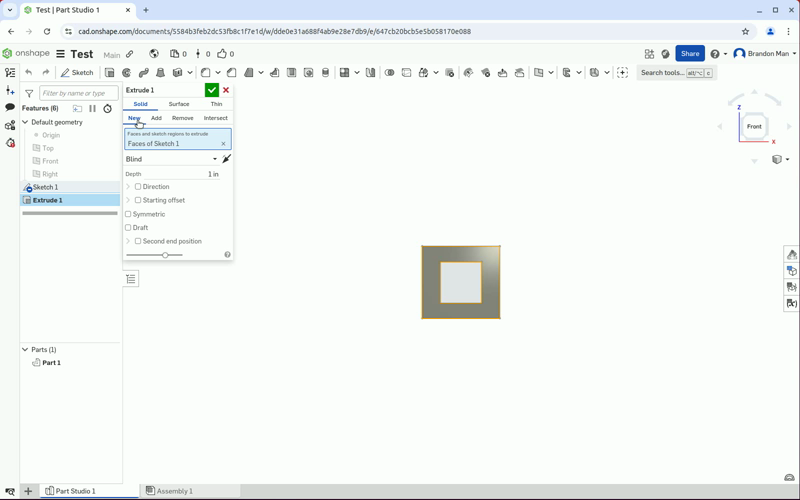
click(137, 120)
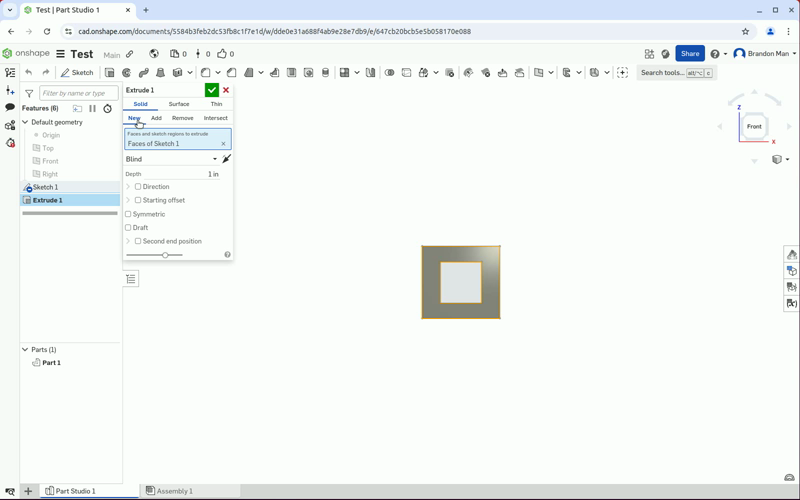
key(tab, 4)
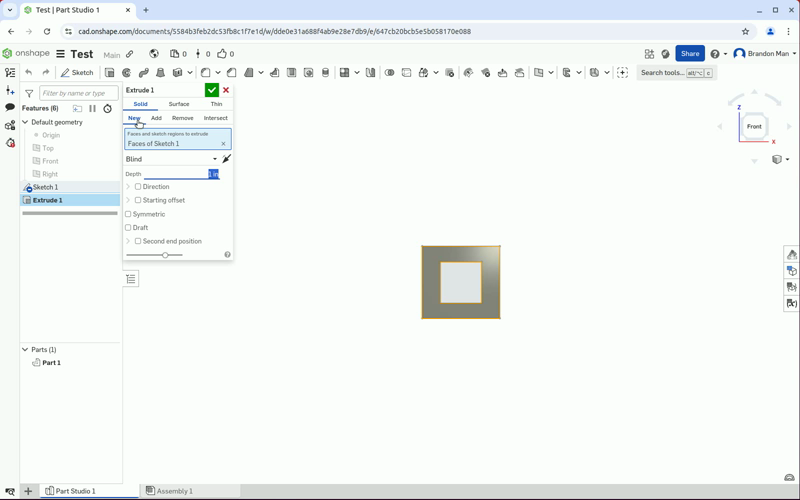
text(0.722)
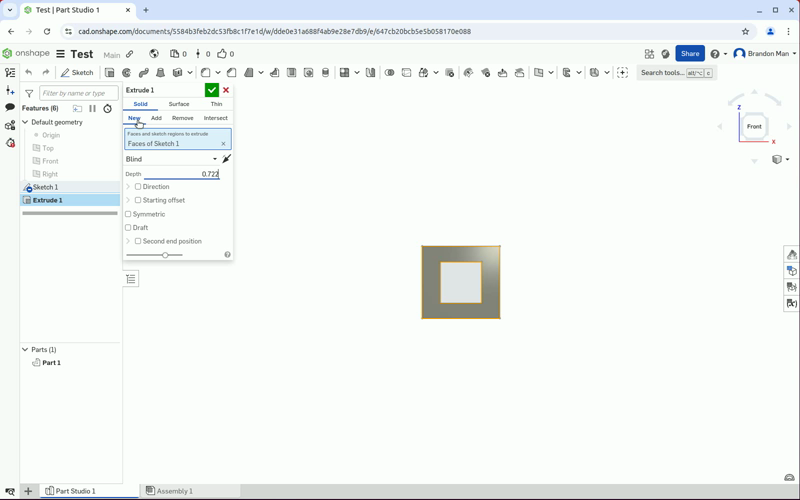
key(enter)
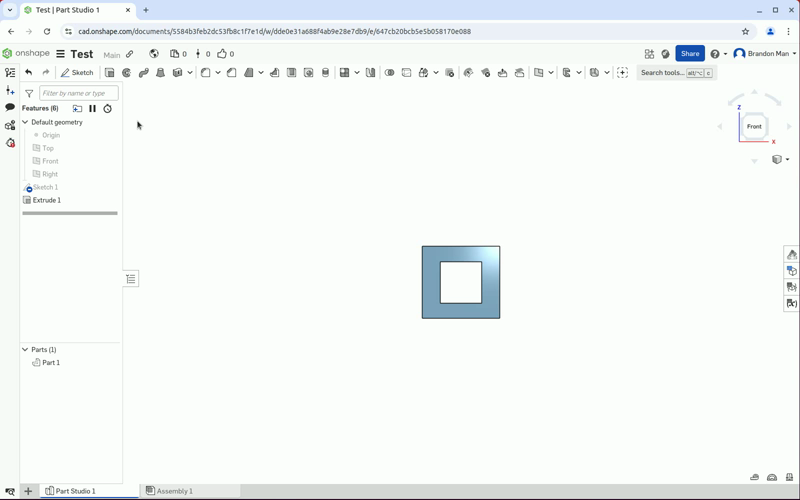
key(shift+h)
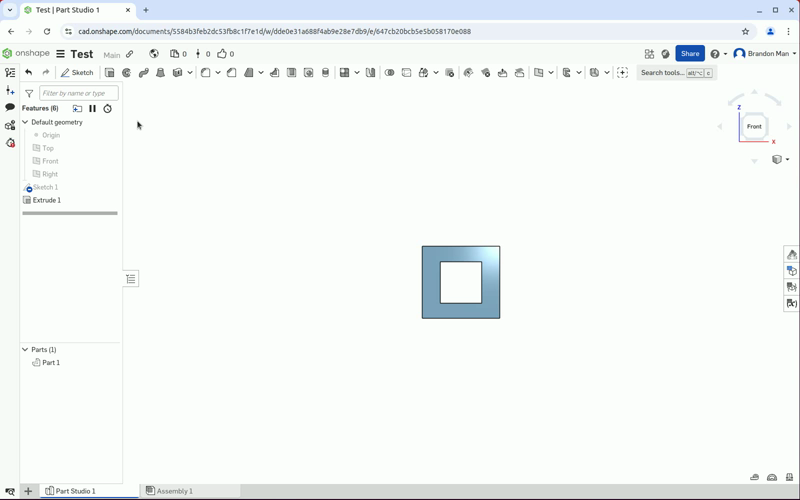
key(shift+h)
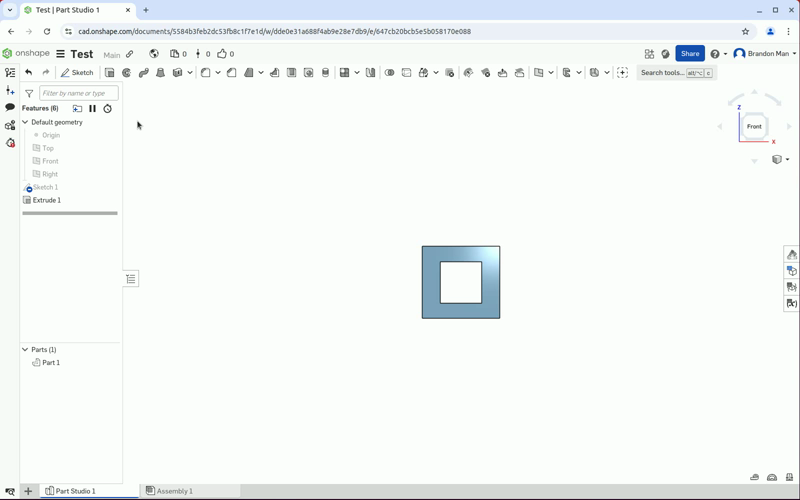
mouse_move(73, 189)
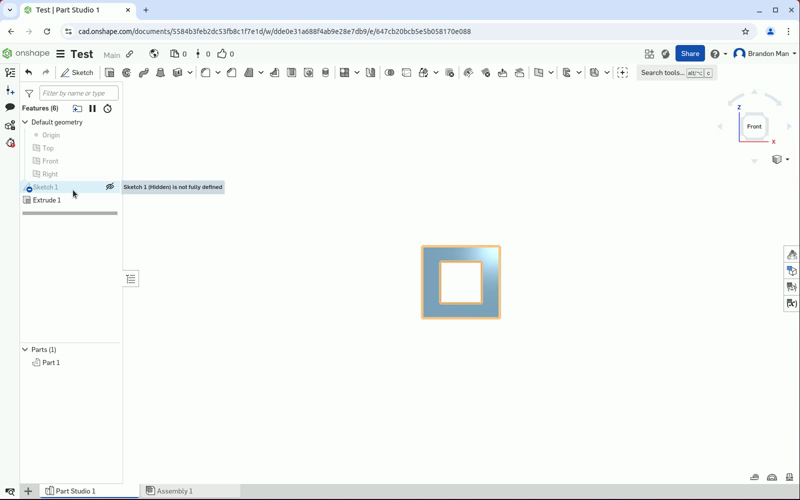
click(73, 189)
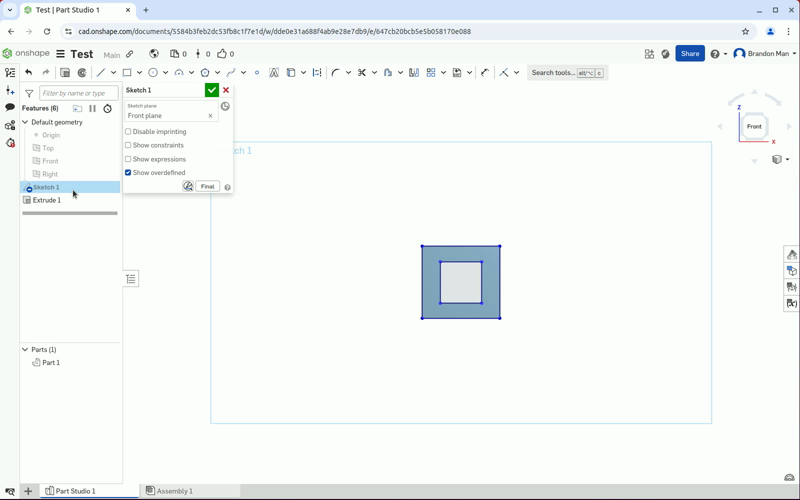
mouse_move(229, 92)
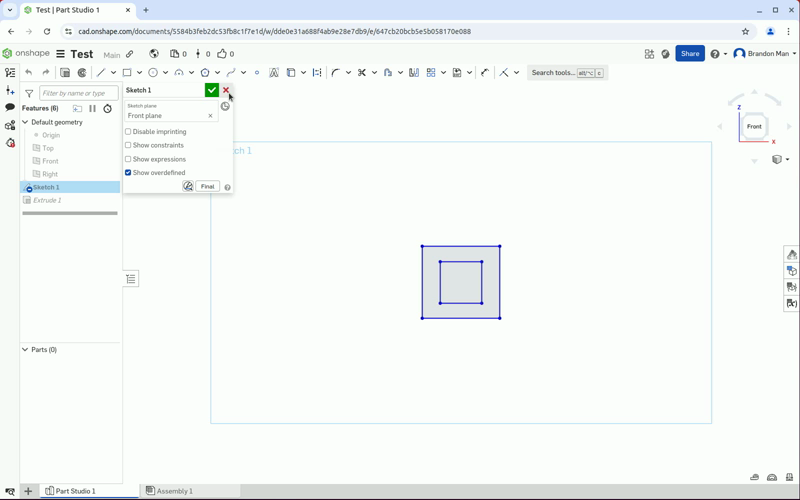
click(229, 92)
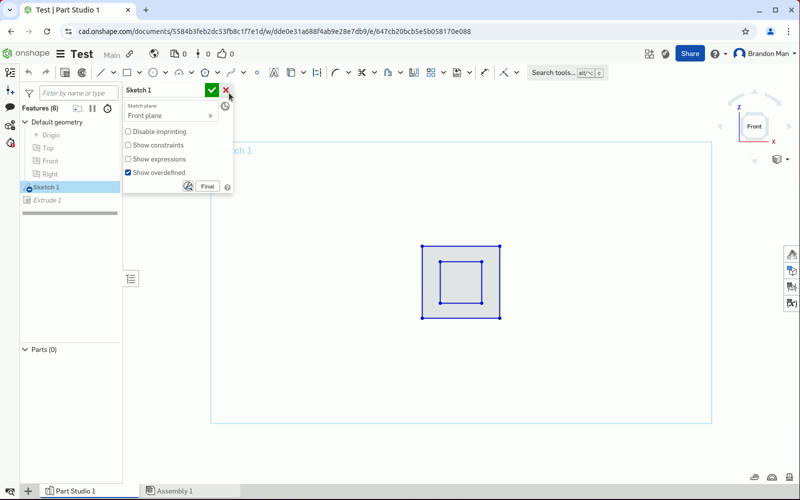
key(shift+s)
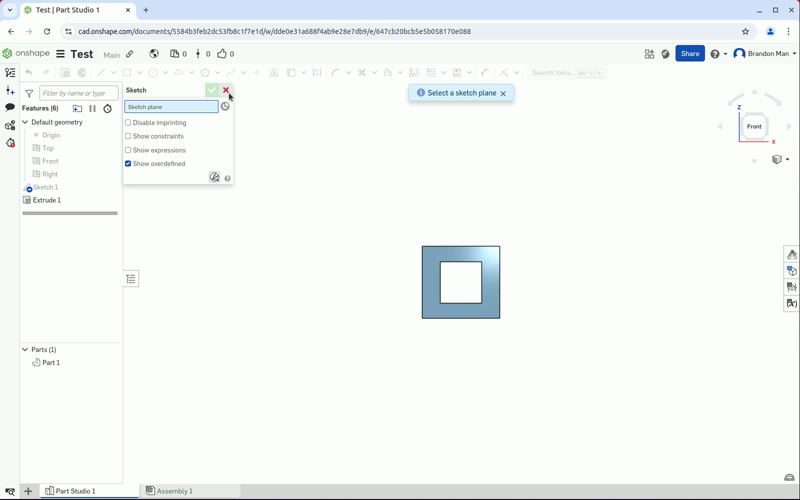
mouse_move(73, 163)
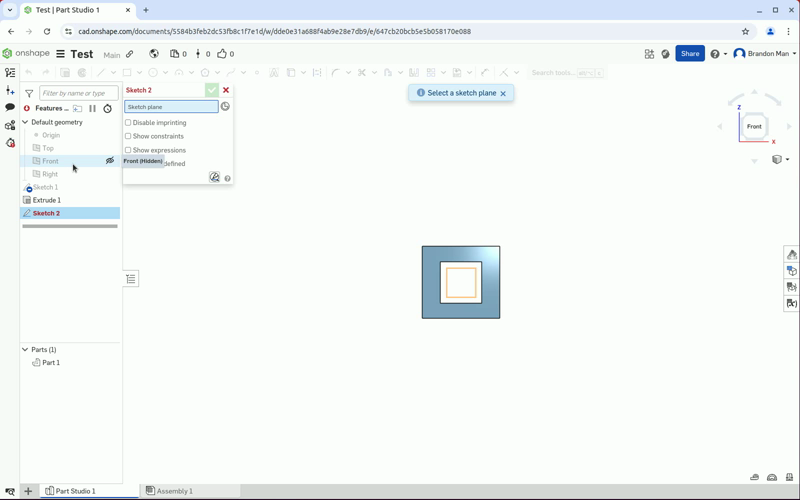
click(73, 163)
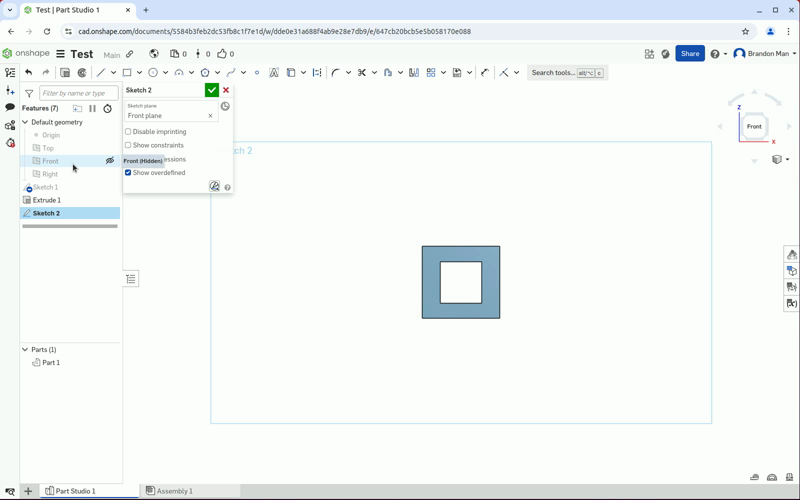
mouse_move(73, 352)
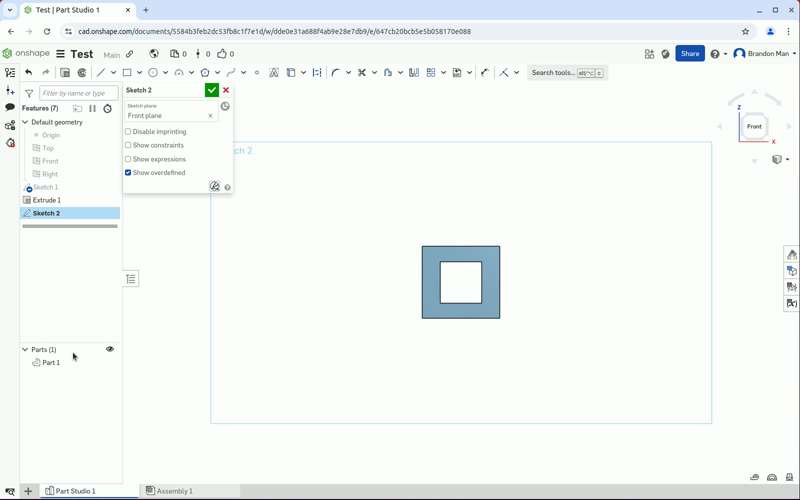
key(y)
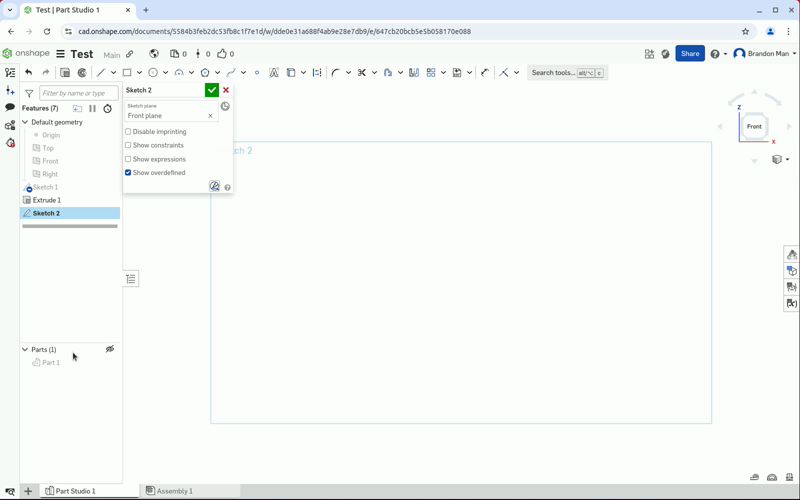
key(l)
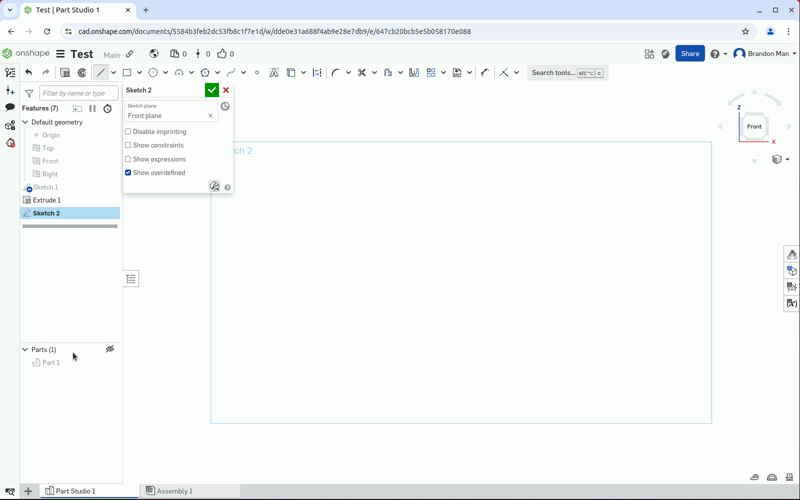
key_down(shift)
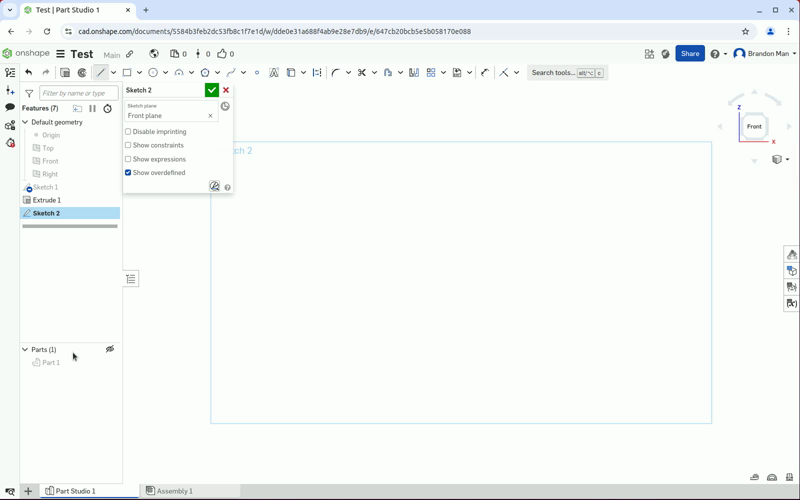
mouse_move(348, 320)
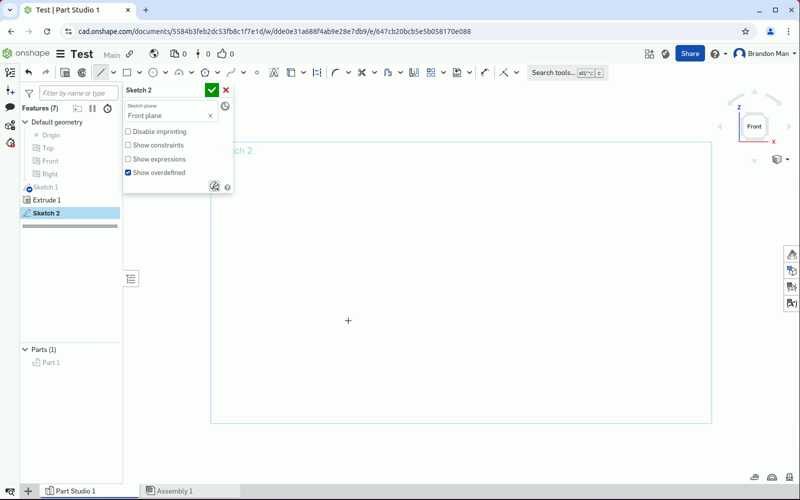
click(348, 320)
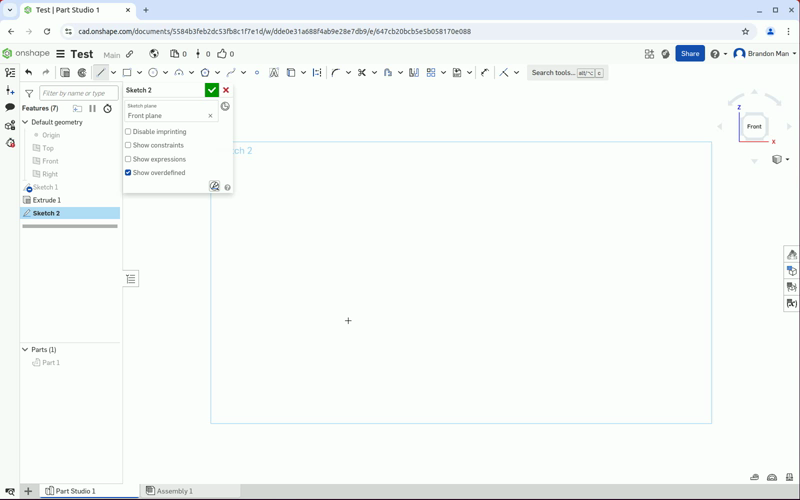
key_up(shift)
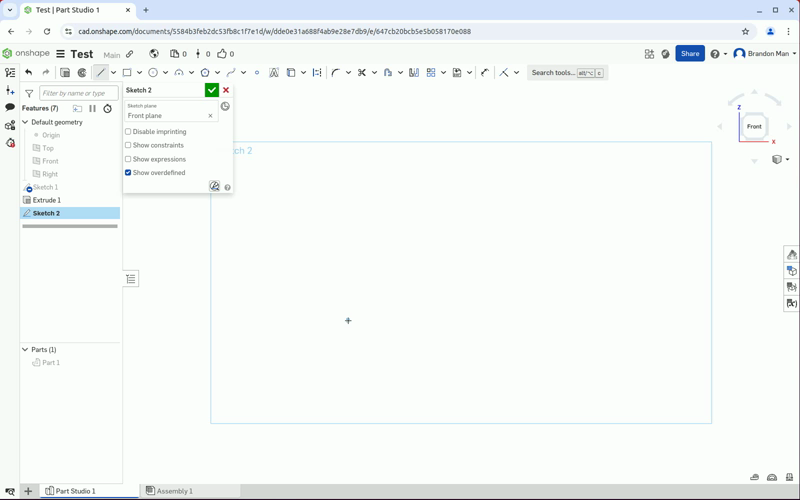
key_down(shift)
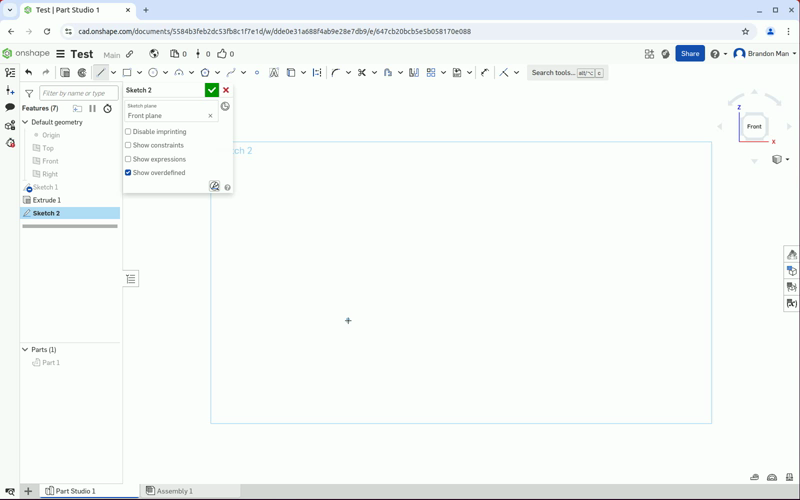
mouse_move(572, 320)
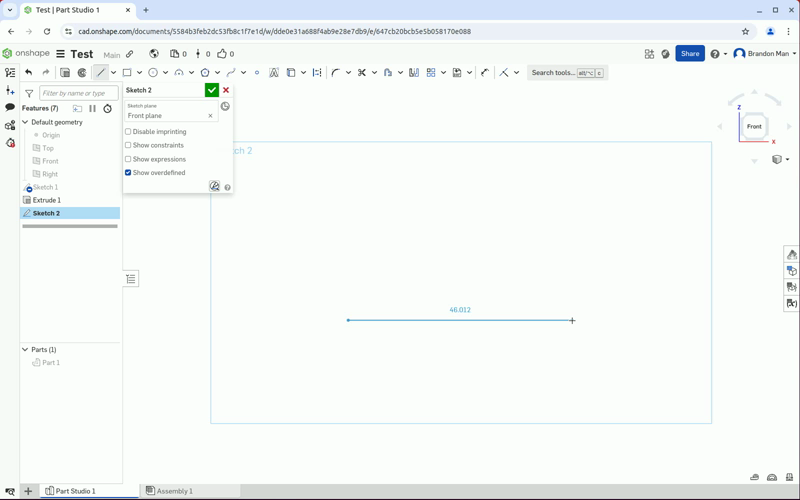
click(572, 320)
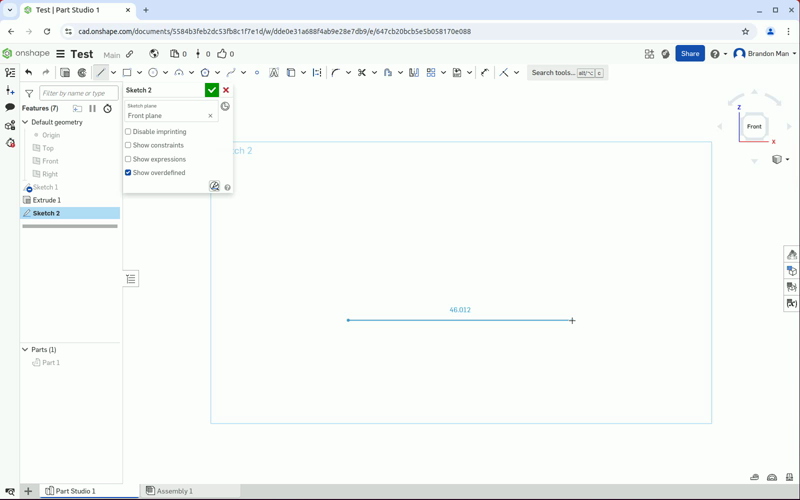
key_up(shift)
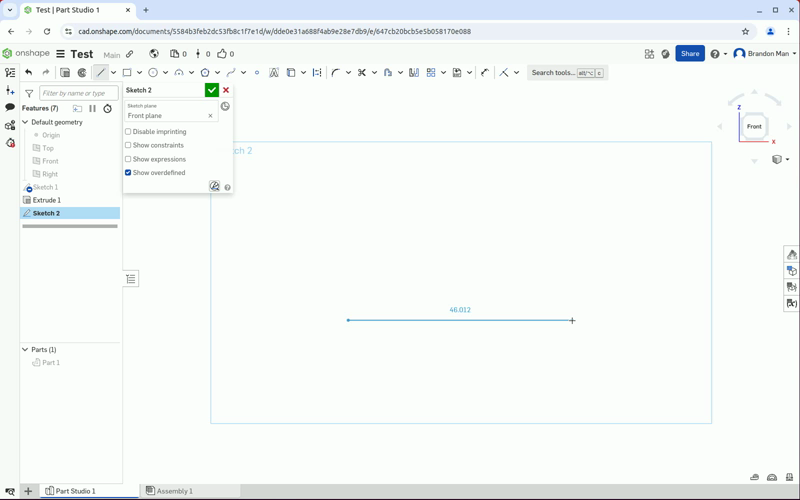
key_down(shift)
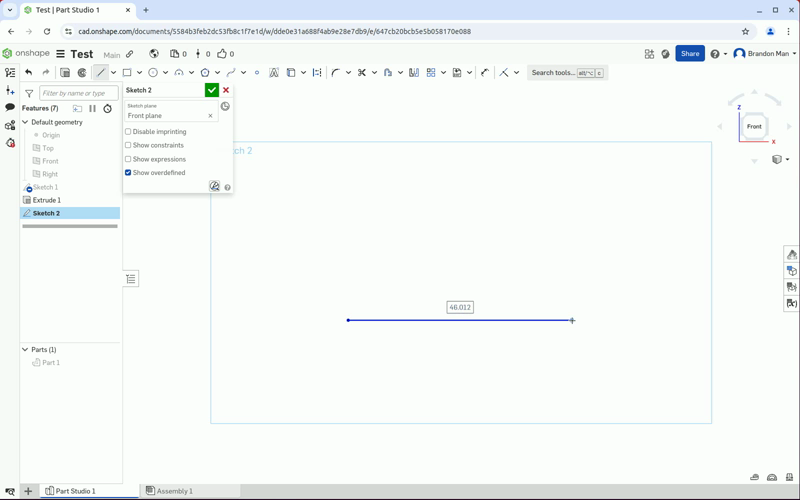
mouse_move(572, 247)
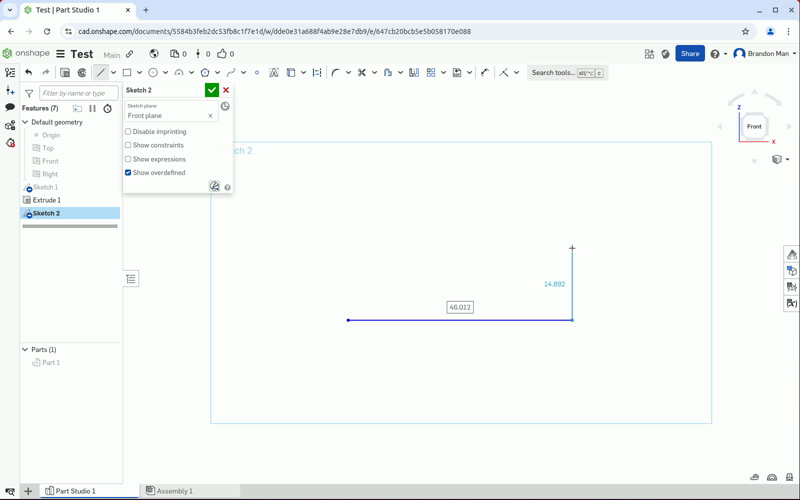
click(572, 247)
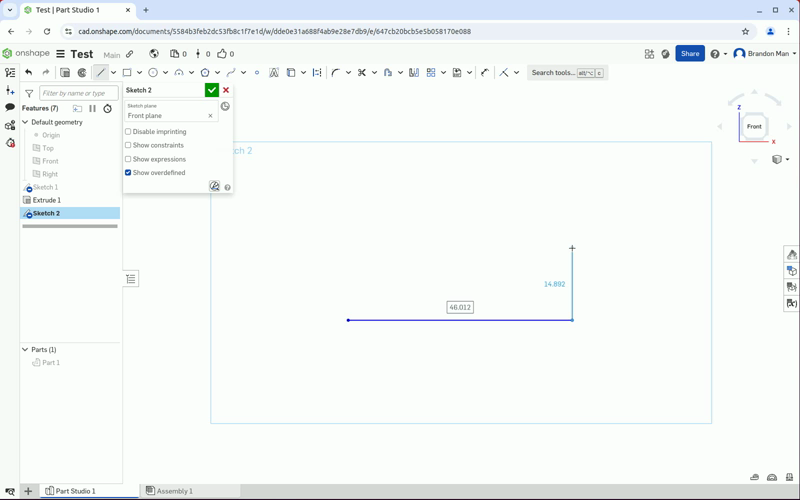
key_up(shift)
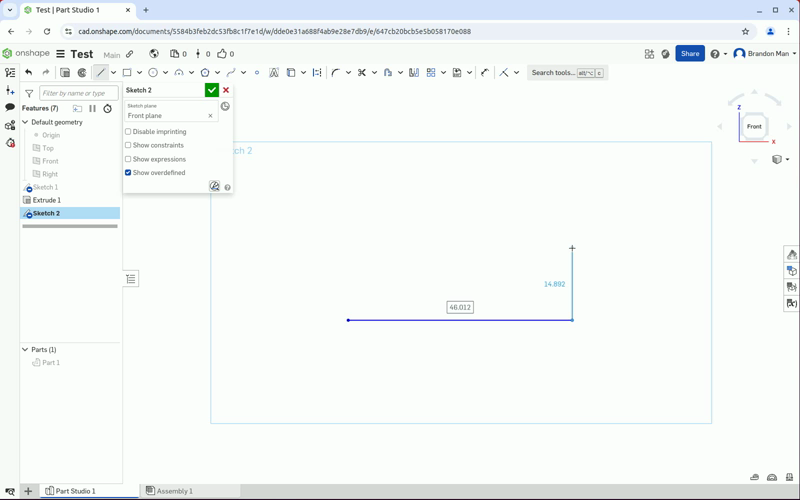
key_down(shift)
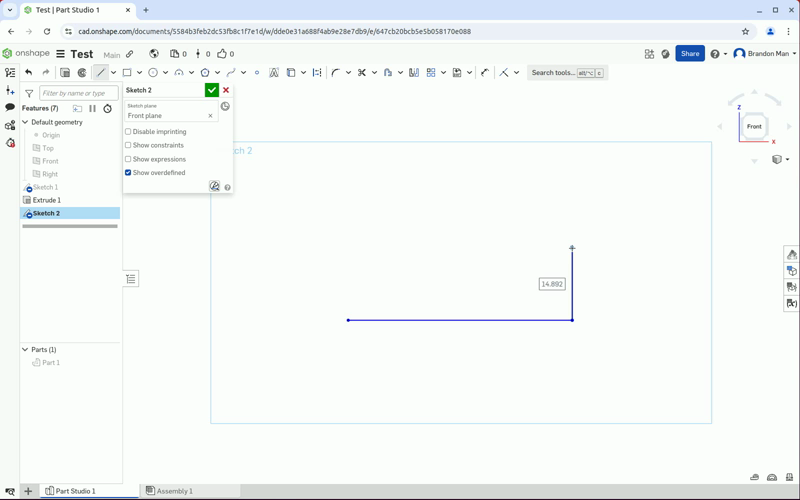
mouse_move(348, 247)
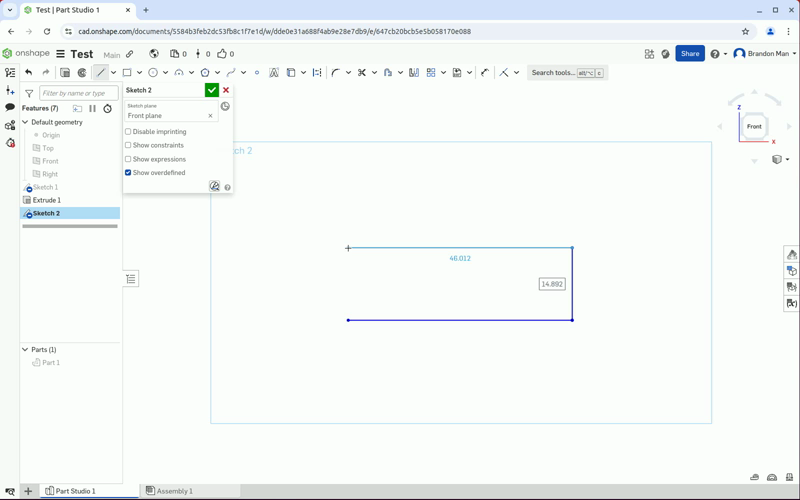
click(348, 247)
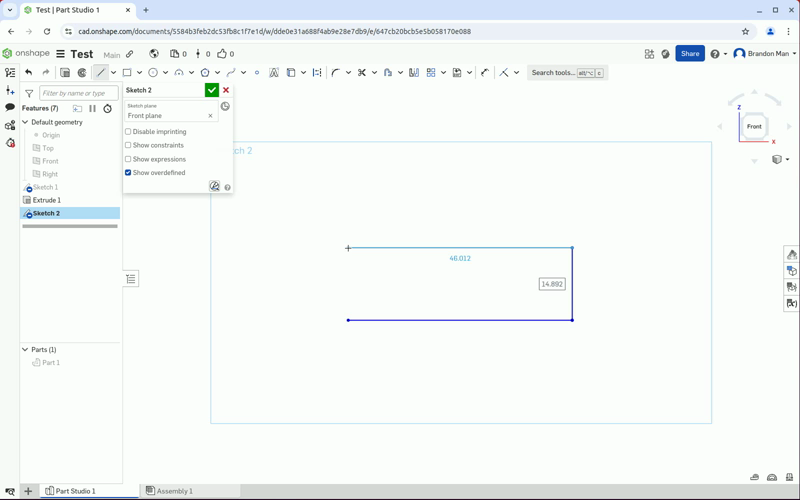
key_up(shift)
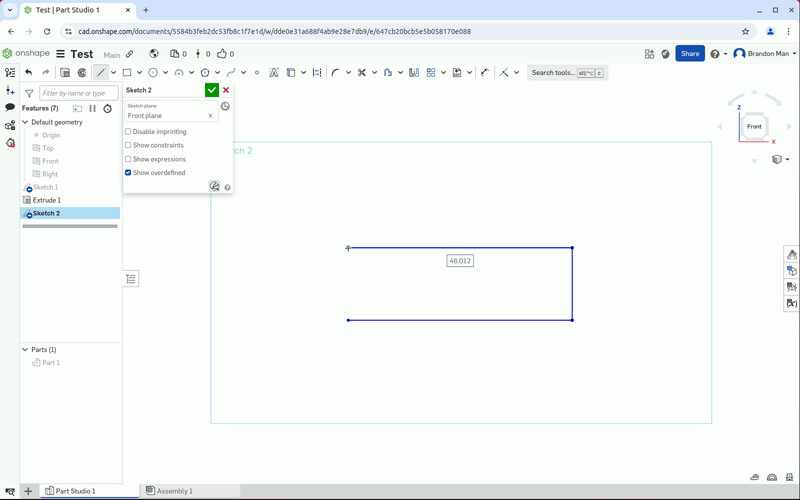
key_down(shift)
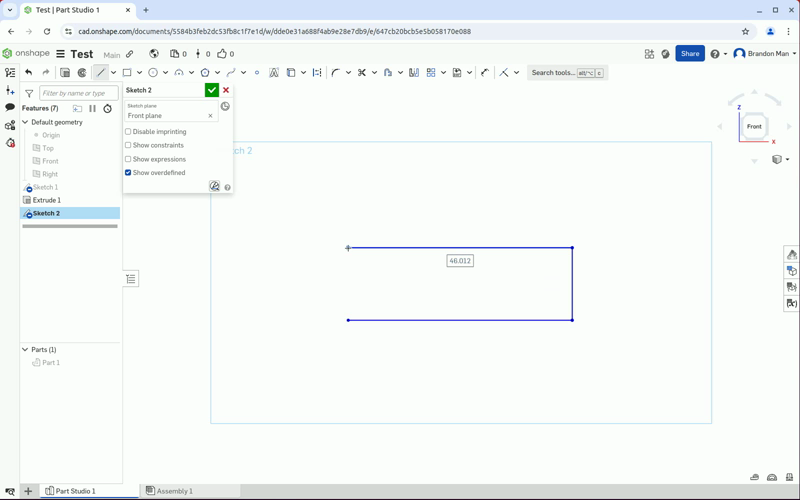
mouse_move(348, 320)
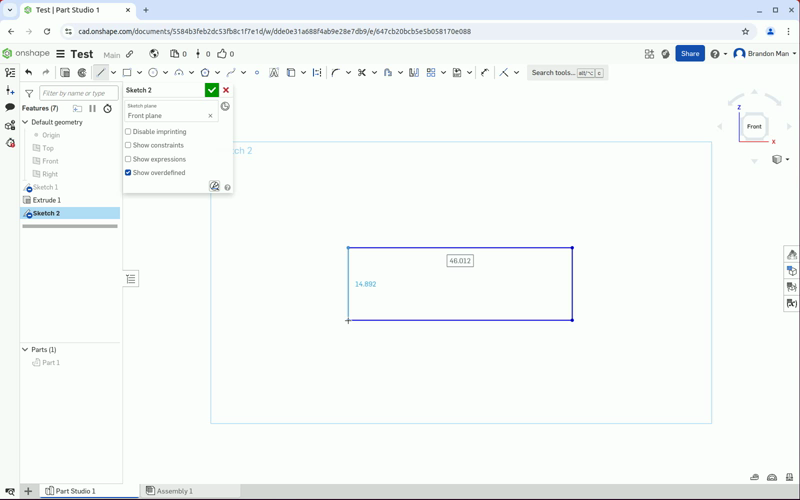
key_up(shift)
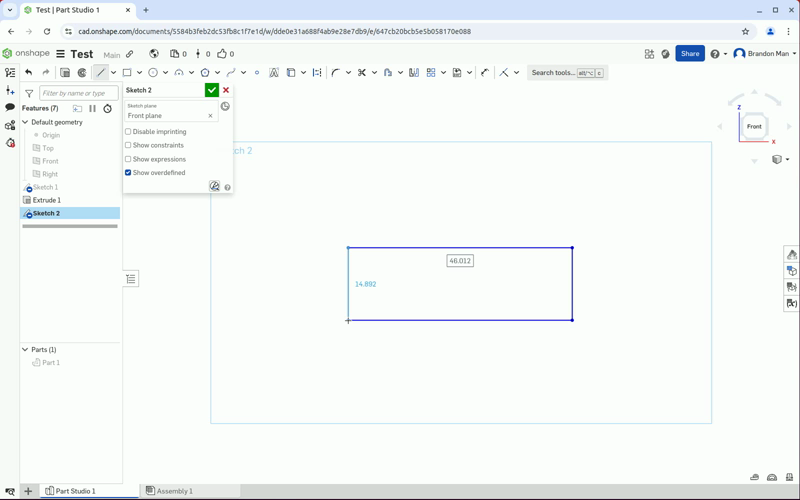
click(348, 320)
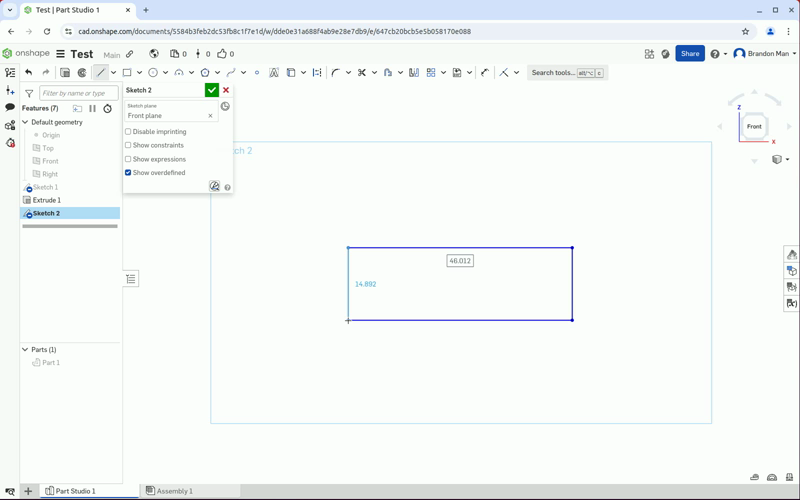
key(esc)
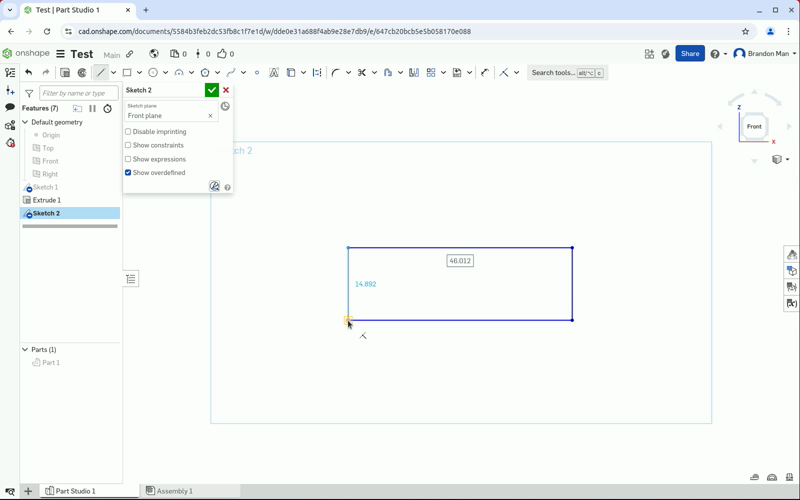
mouse_move(486, 308)
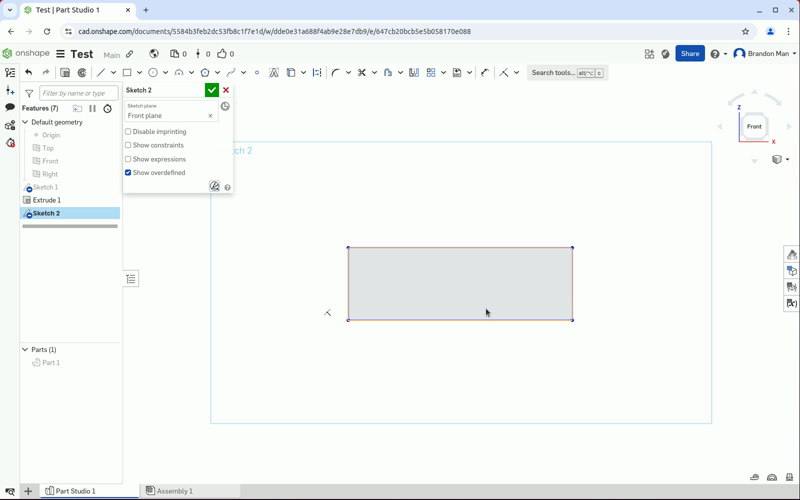
click(486, 308)
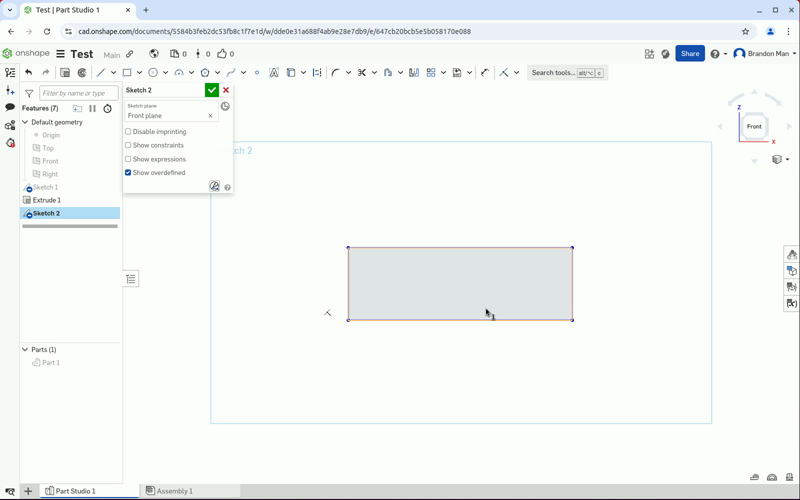
mouse_move(73, 352)
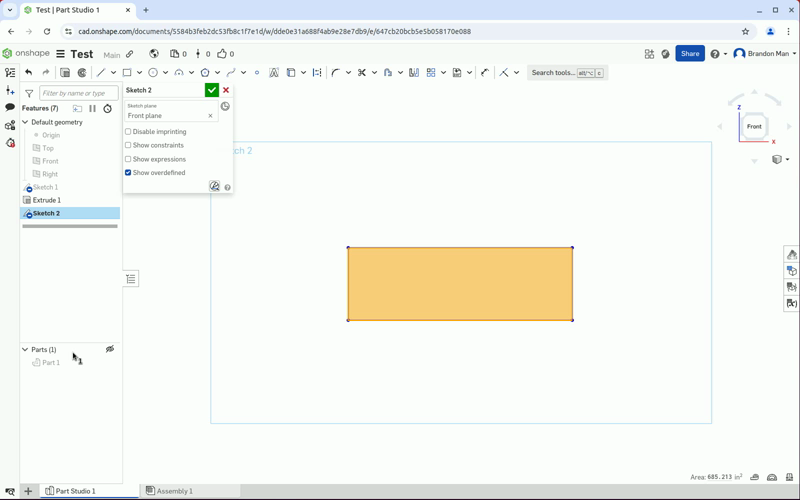
key(shift+y)
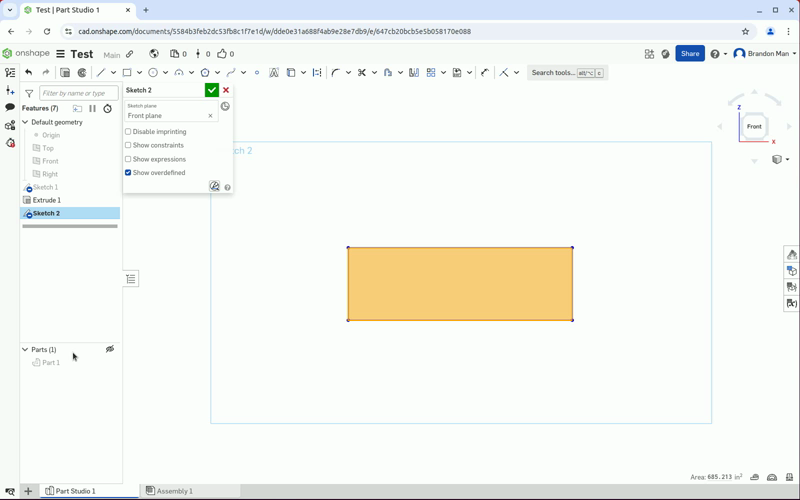
key(shift+e)
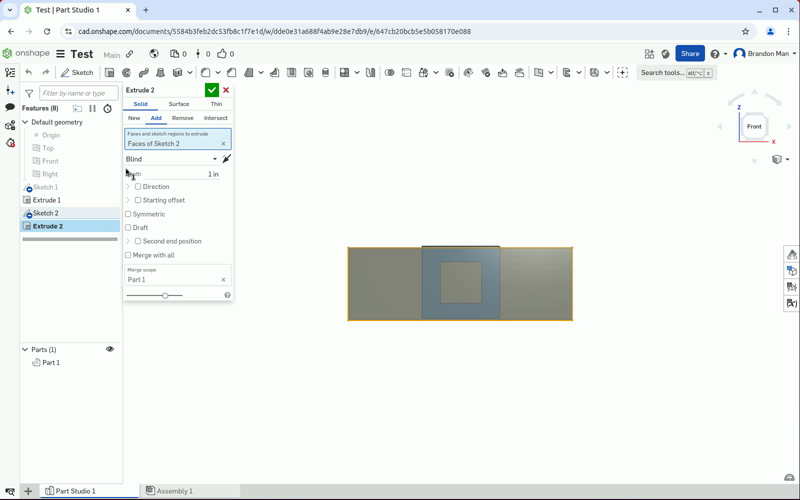
mouse_move(143, 106)
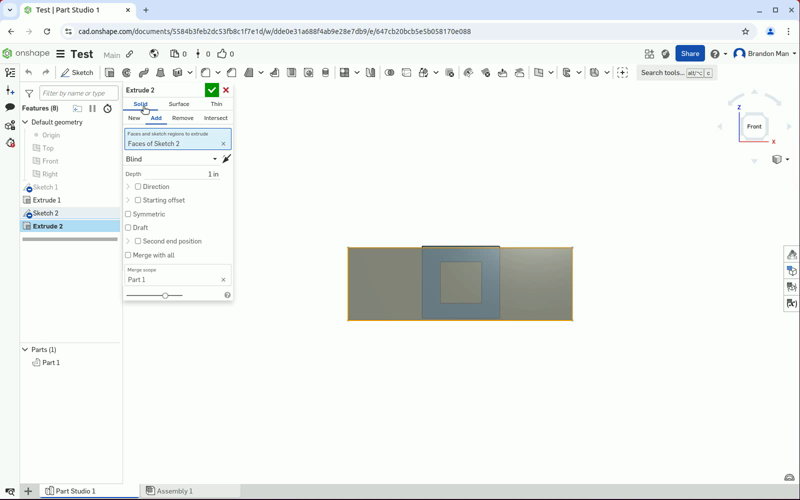
click(143, 106)
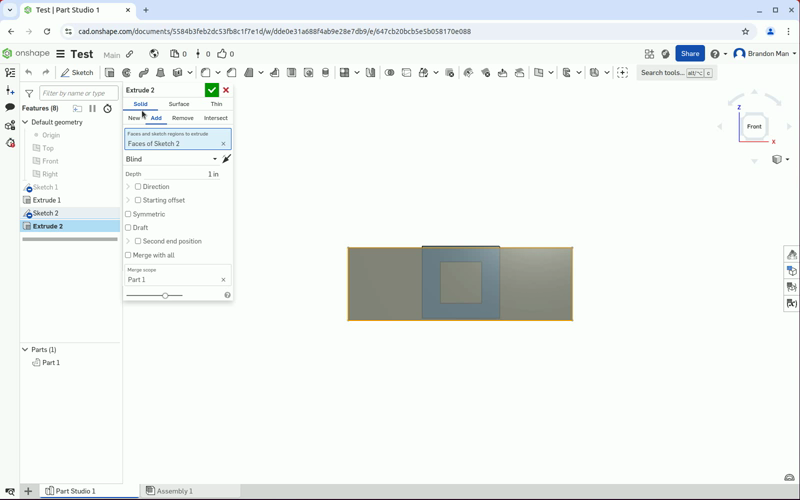
mouse_move(137, 120)
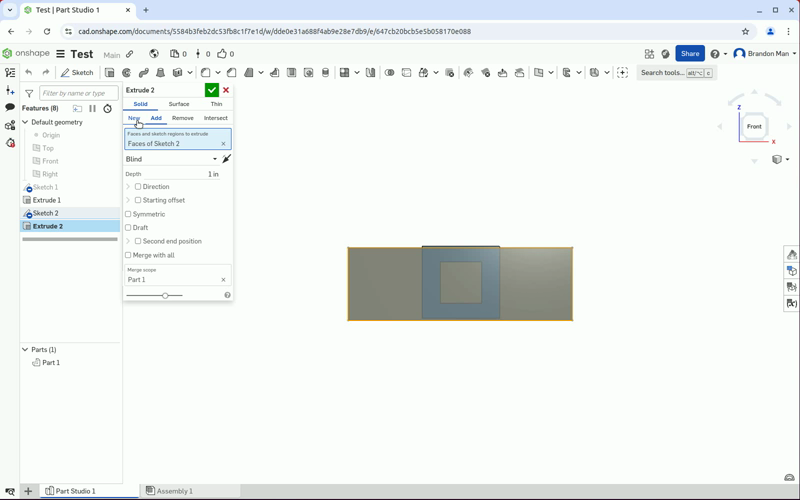
click(137, 120)
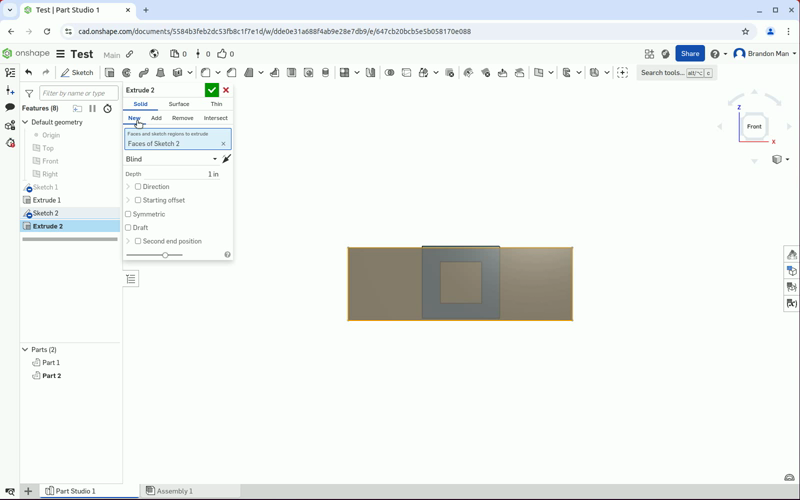
key(tab, 4)
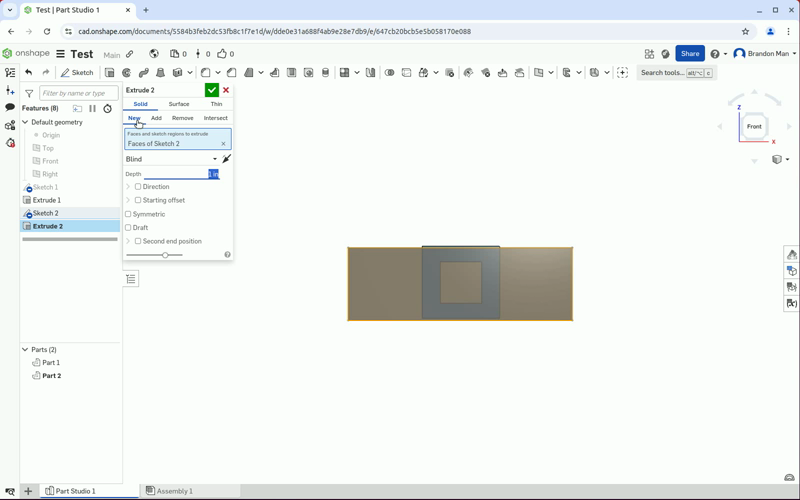
text(-0.722)
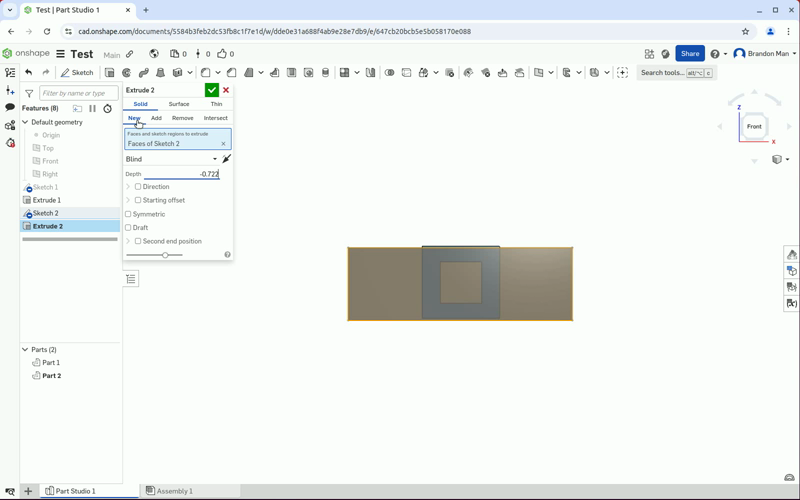
key(enter)
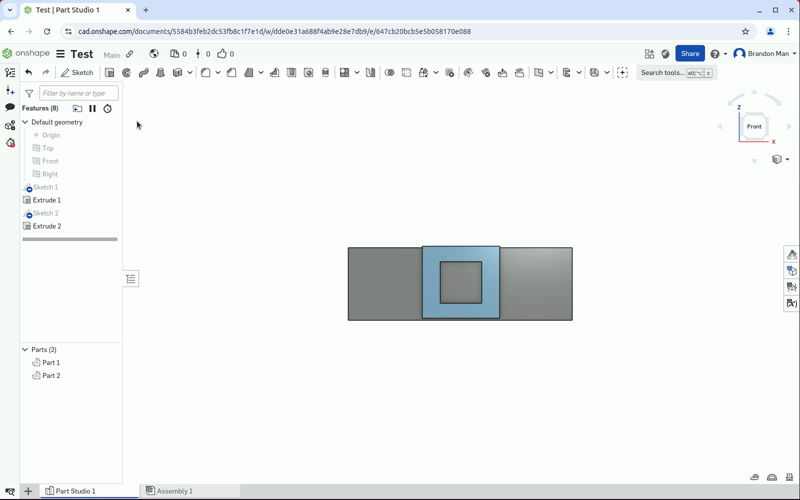
key(shift+h)
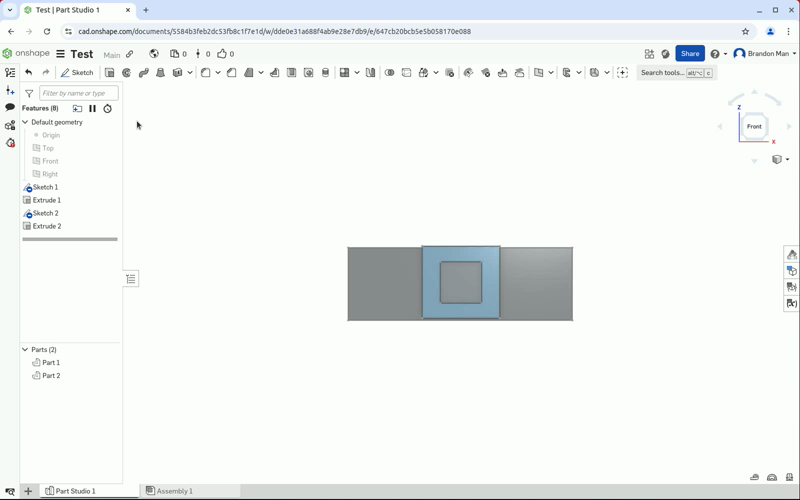
key(shift+h)
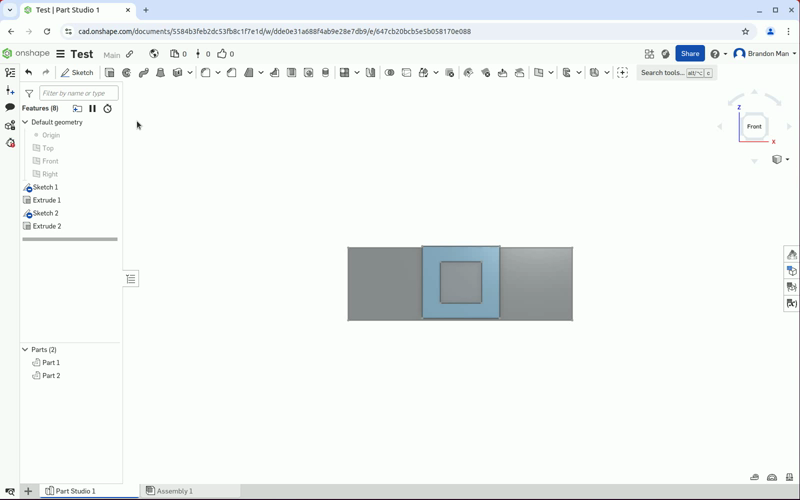
key(shift+7)
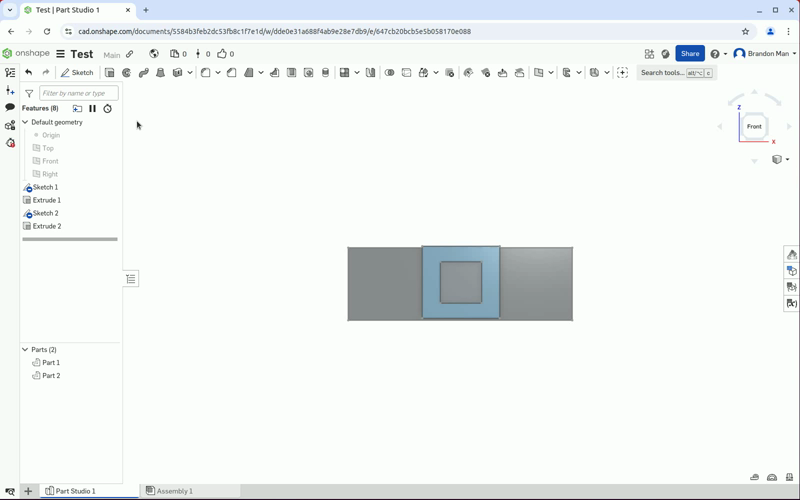
key(left, 2)
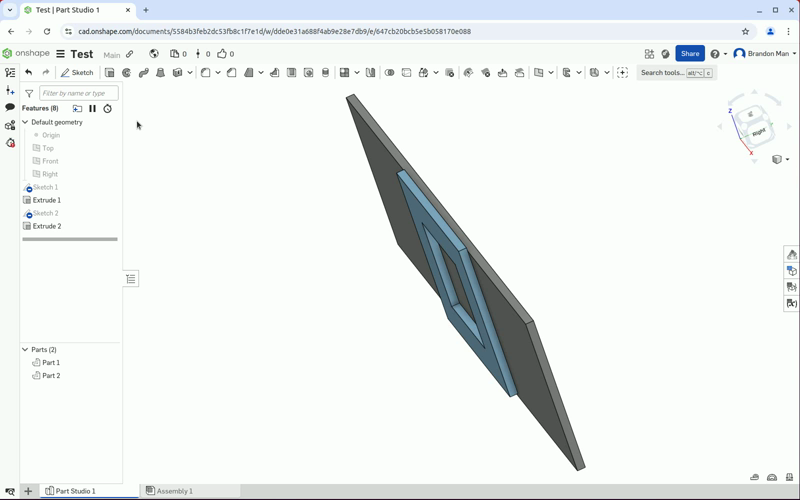
key(down, 2)
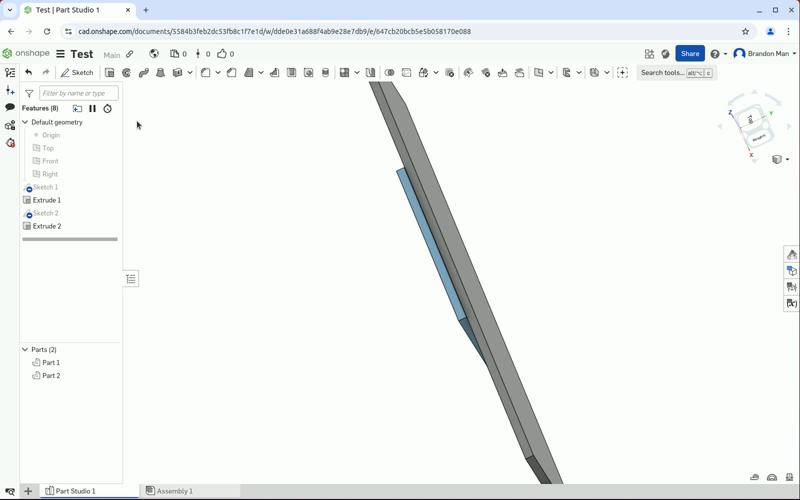
key(up, 2)
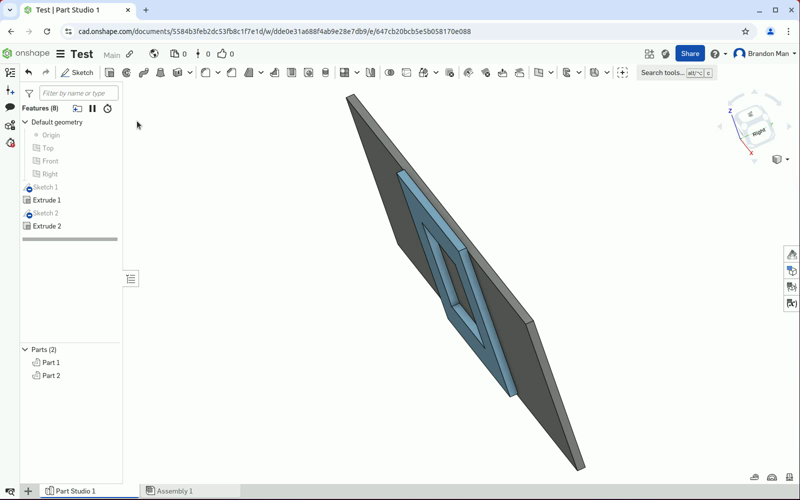
key(right, 2)
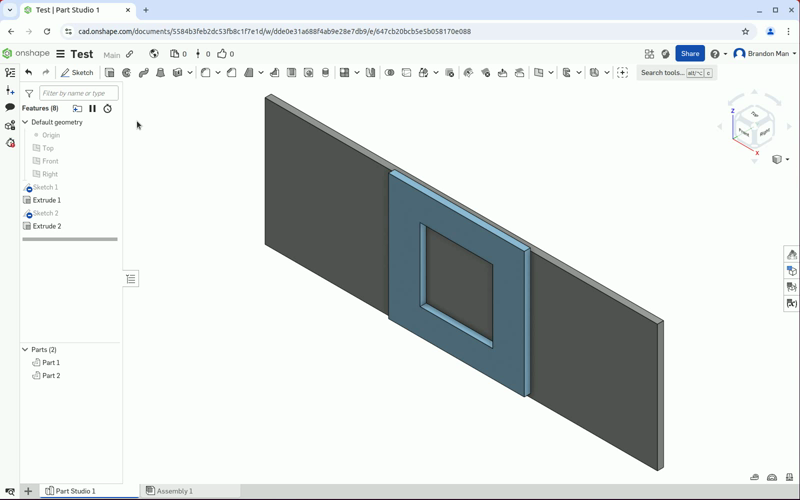
mouse_move(73, 189)
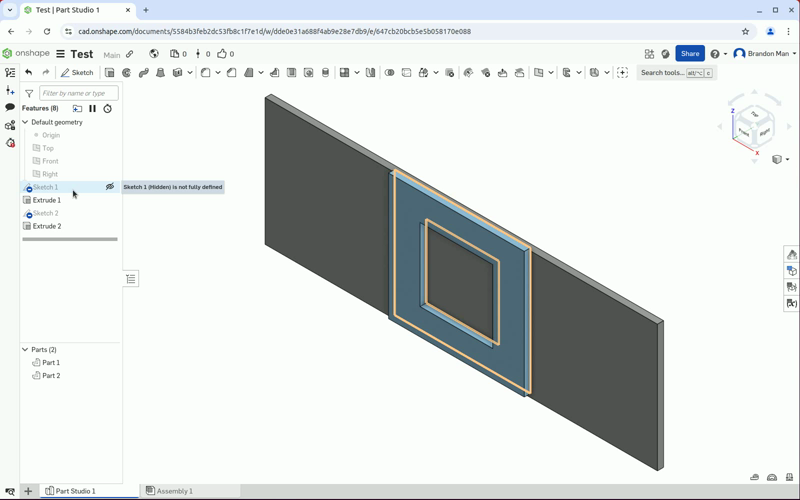
click(73, 189)